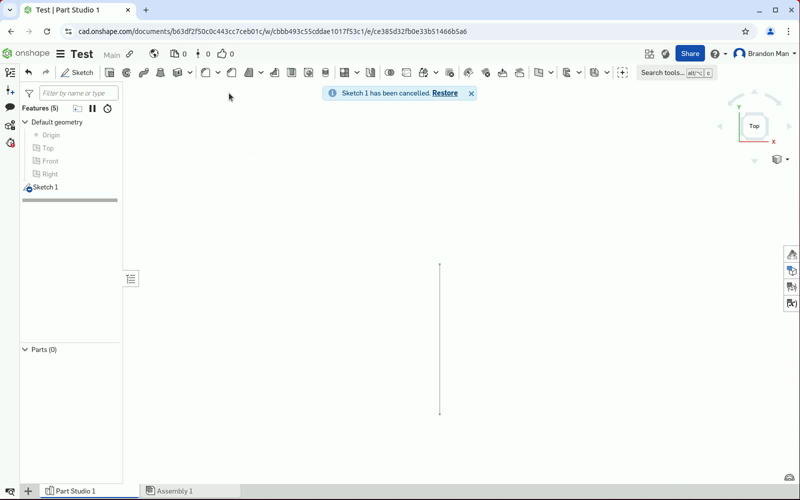
key(shift+h)
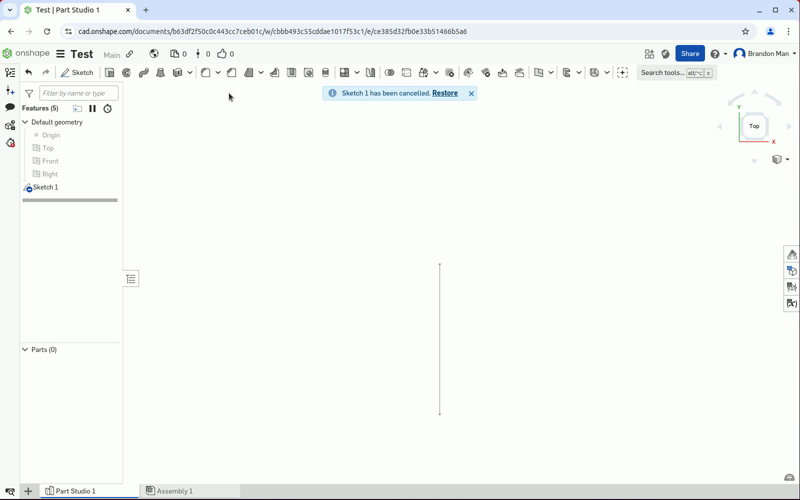
key(shift+s)
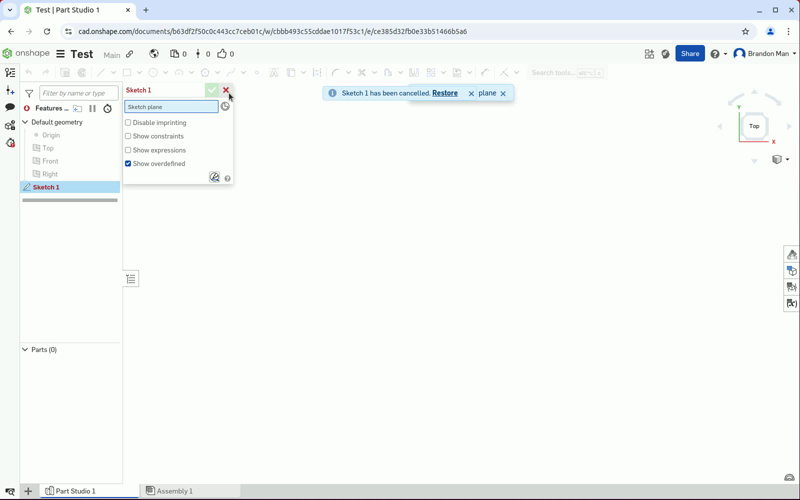
mouse_move(73, 150)
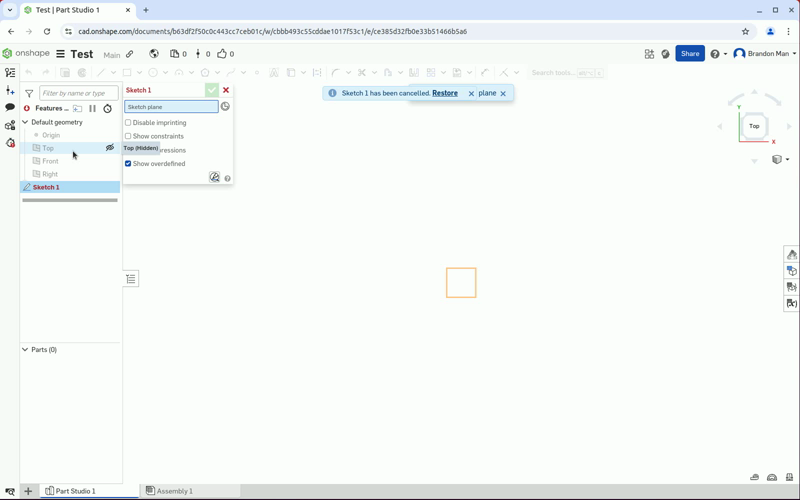
click(73, 150)
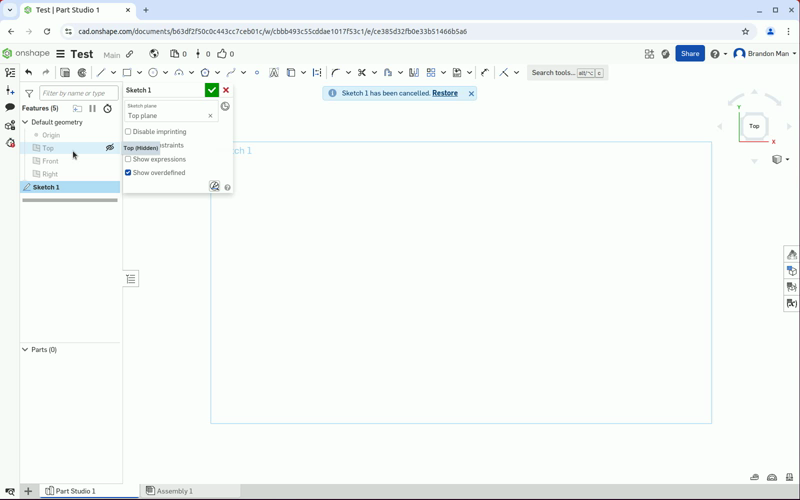
mouse_move(73, 352)
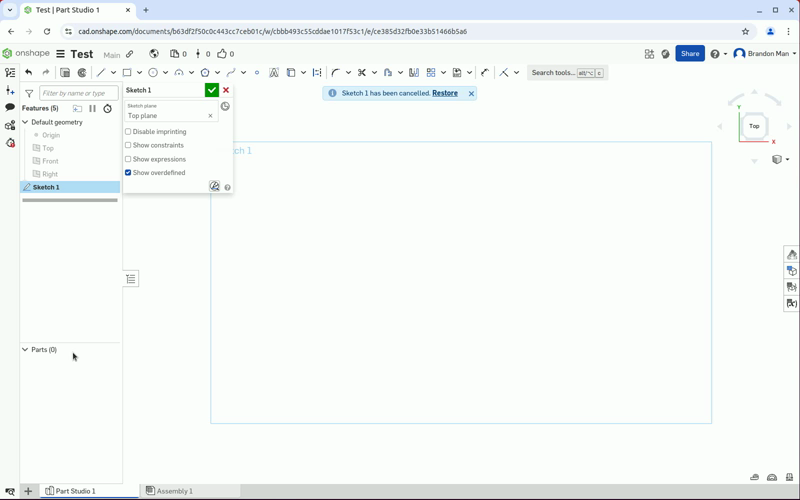
key(y)
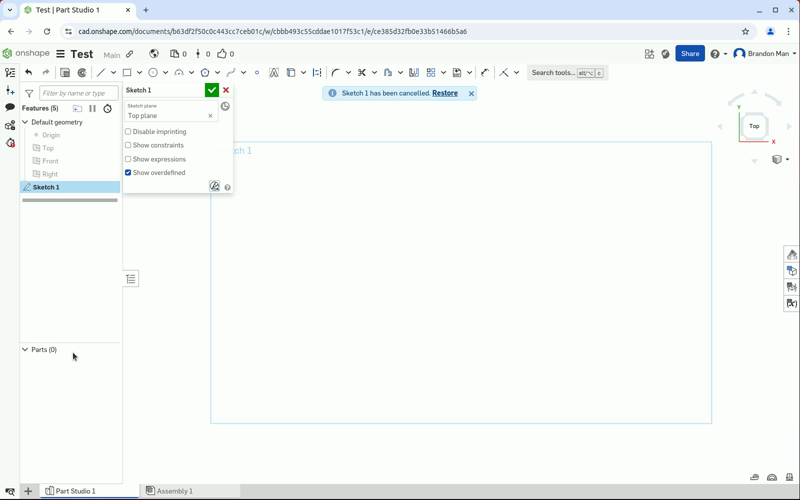
key(l)
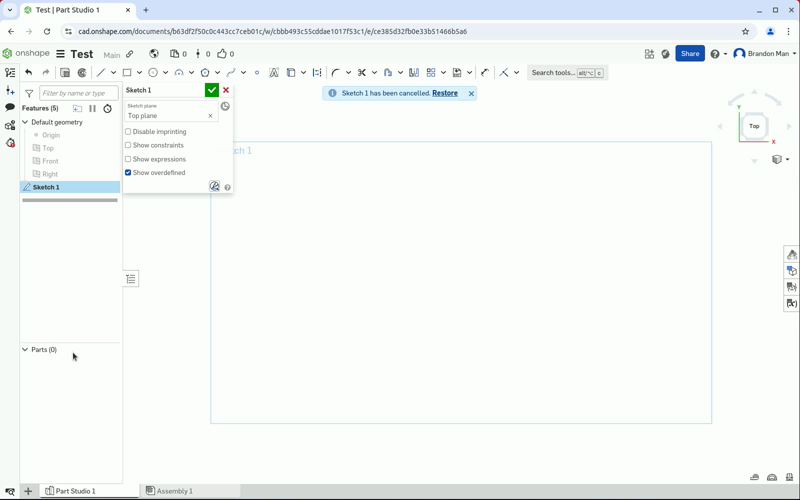
key_down(shift)
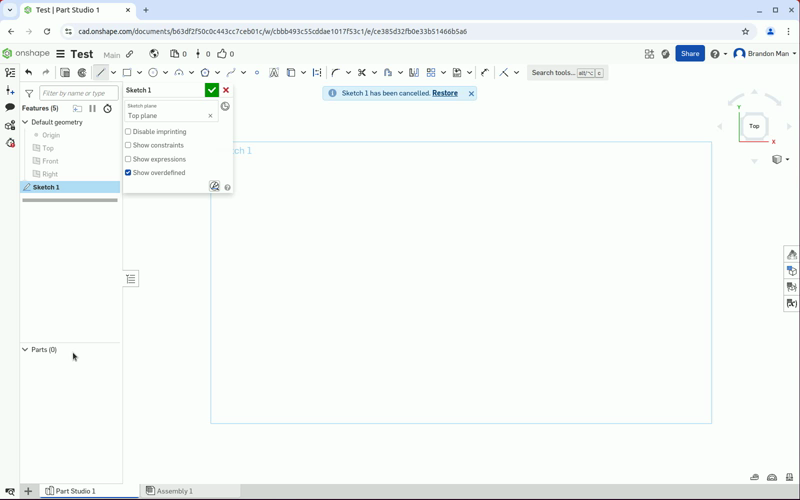
mouse_move(348, 327)
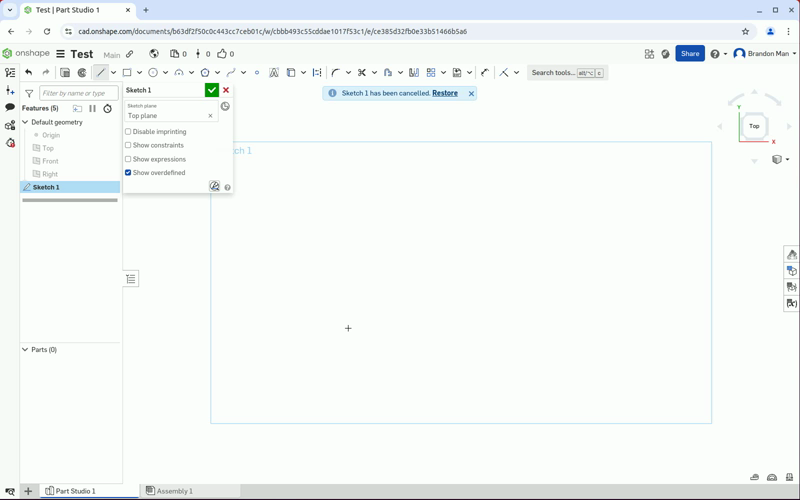
click(348, 327)
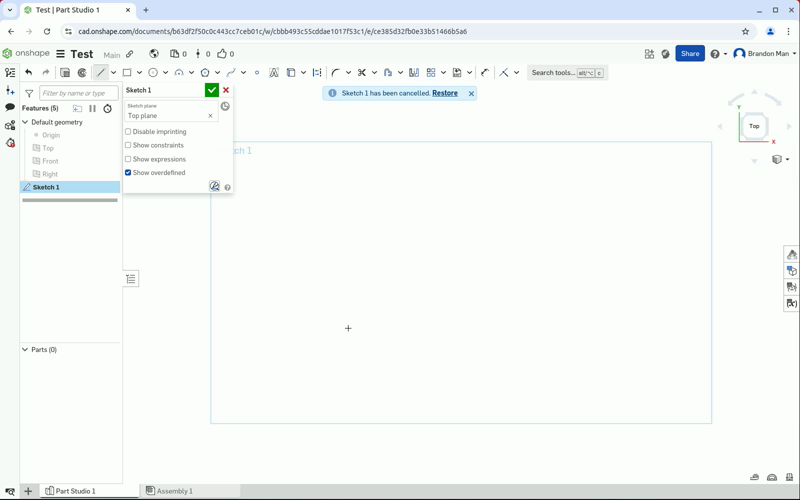
key_up(shift)
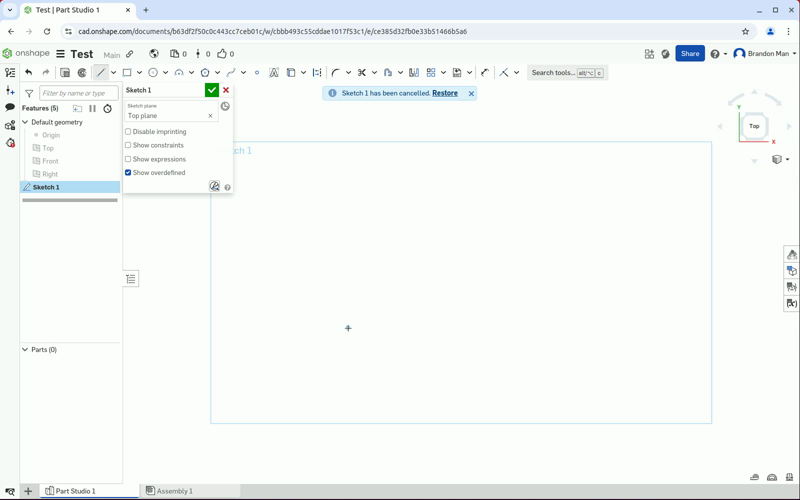
key_down(shift)
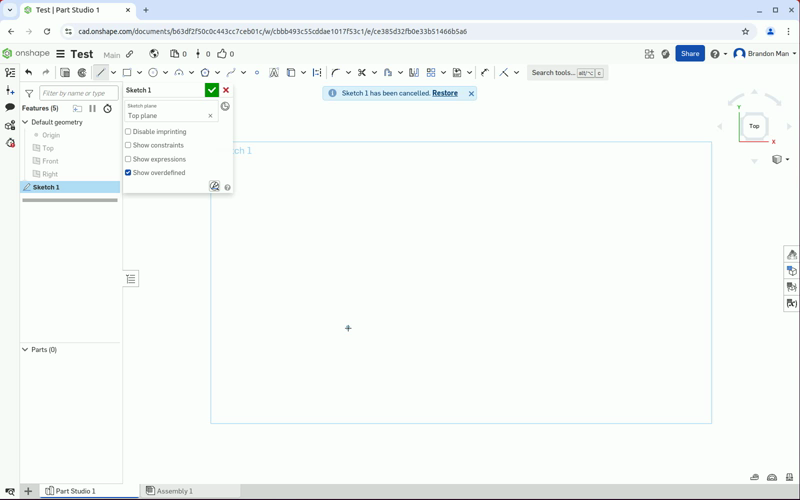
mouse_move(572, 327)
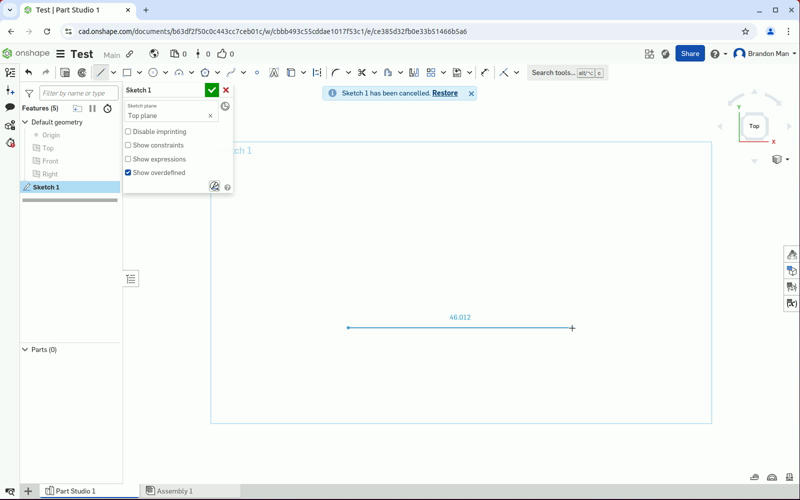
click(572, 327)
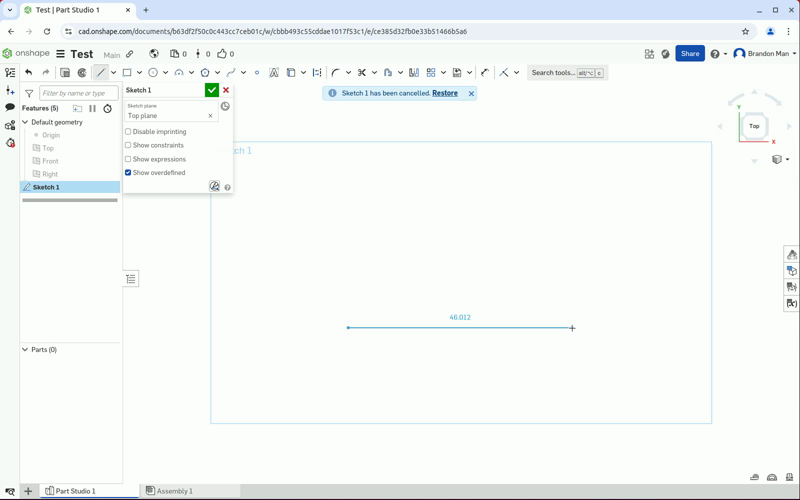
key_up(shift)
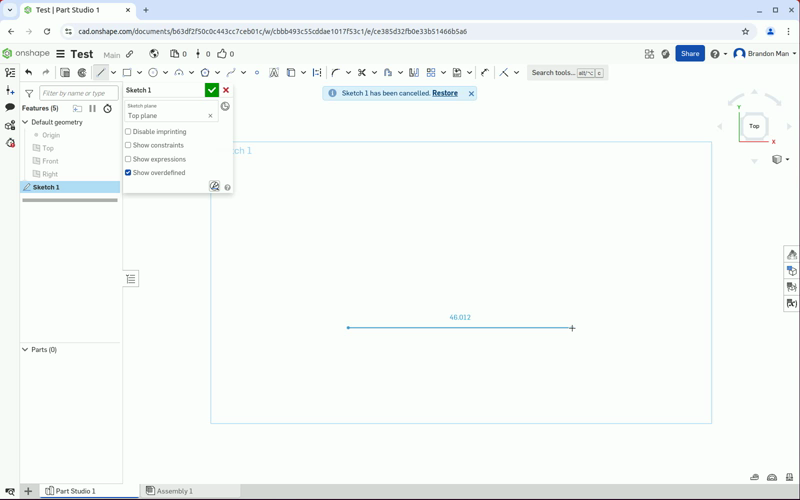
key_down(shift)
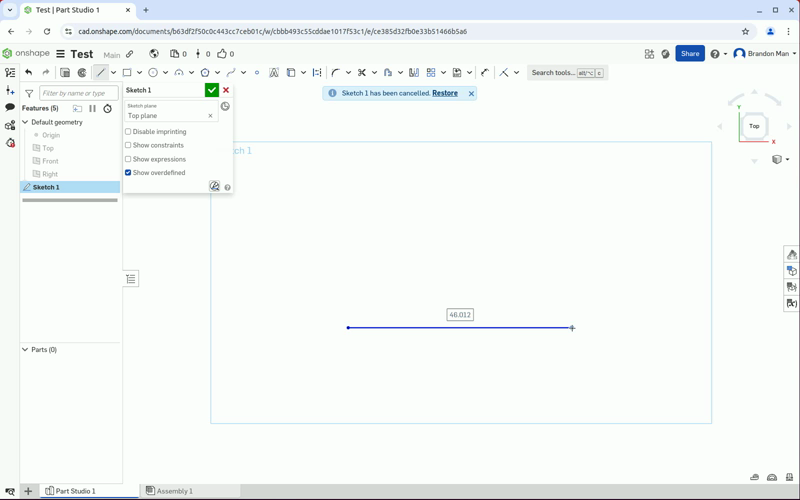
mouse_move(572, 237)
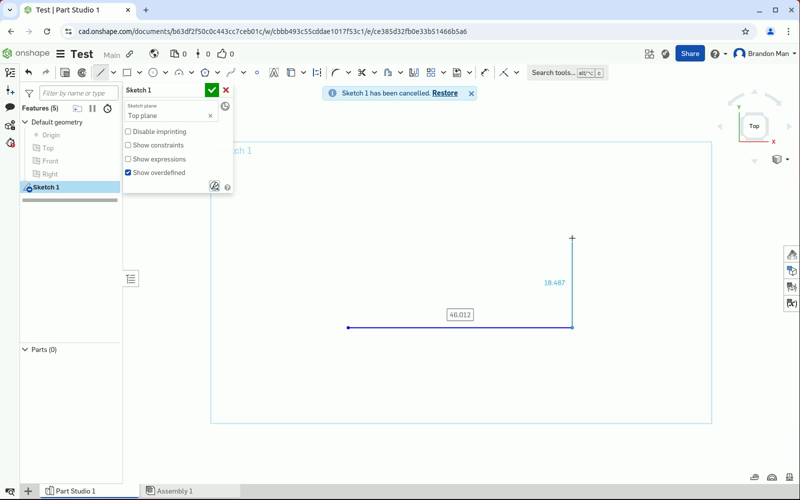
click(572, 237)
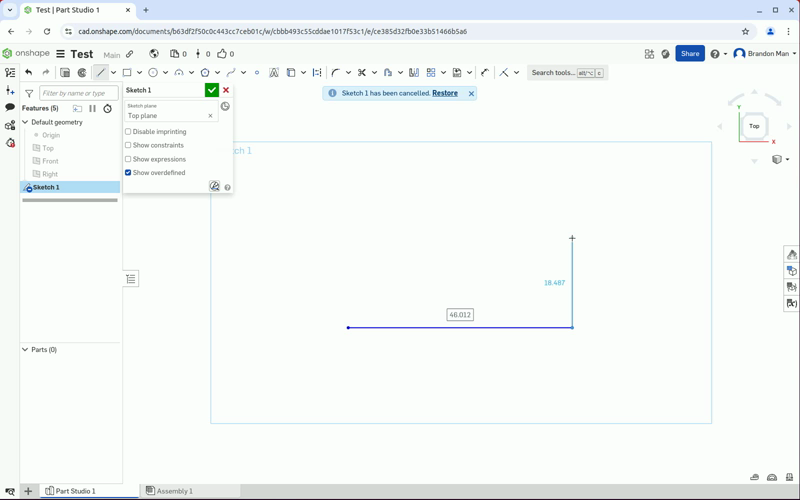
key_up(shift)
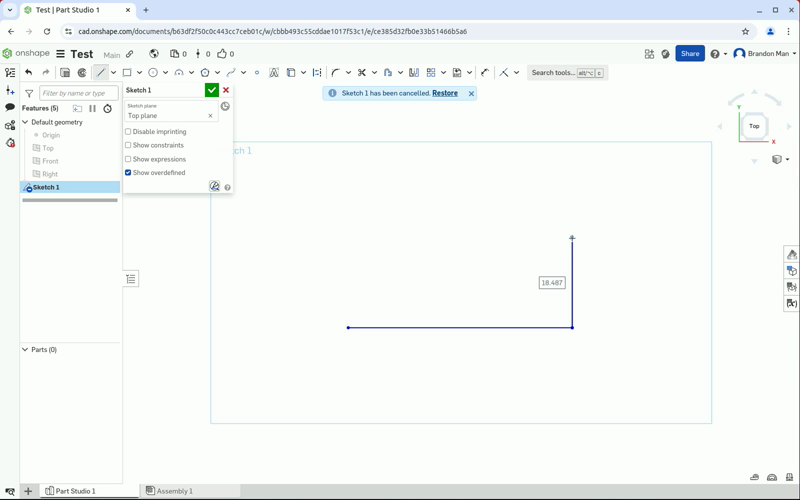
key_down(shift)
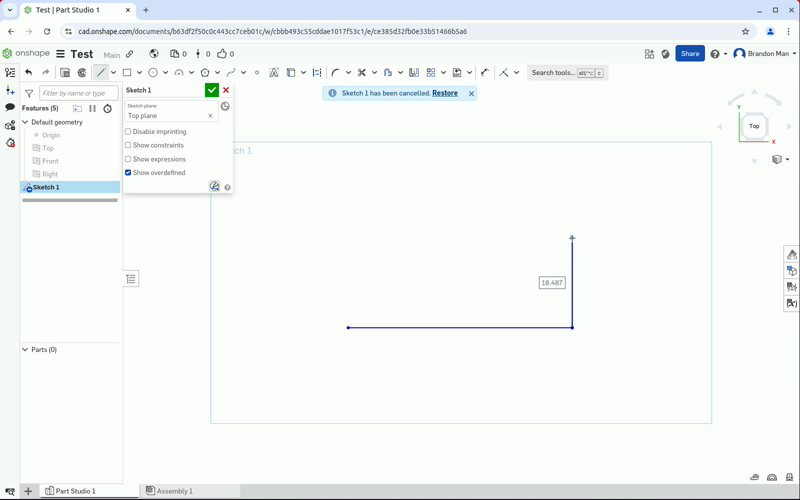
mouse_move(348, 237)
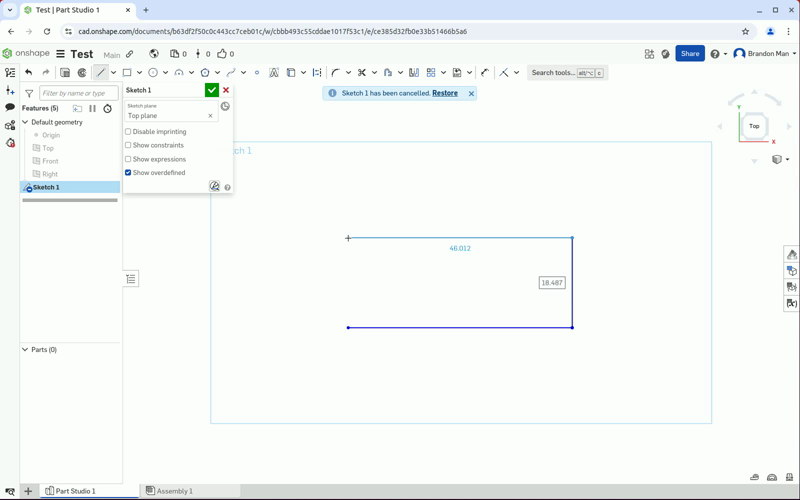
click(348, 237)
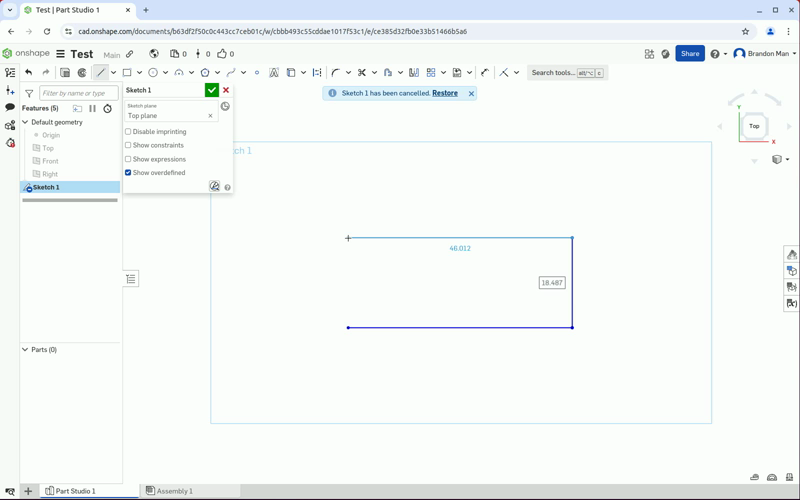
key_up(shift)
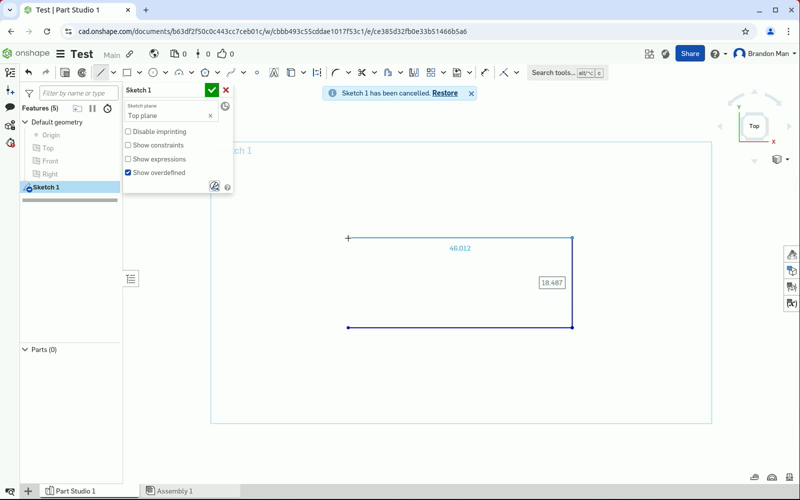
key_down(shift)
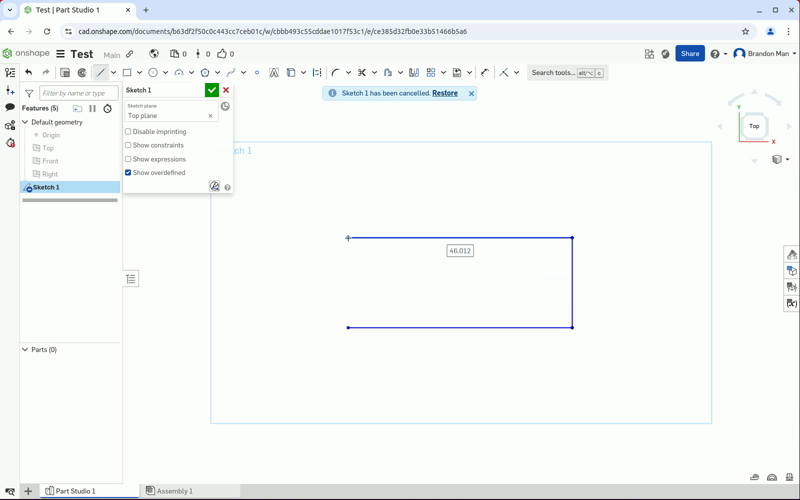
mouse_move(348, 327)
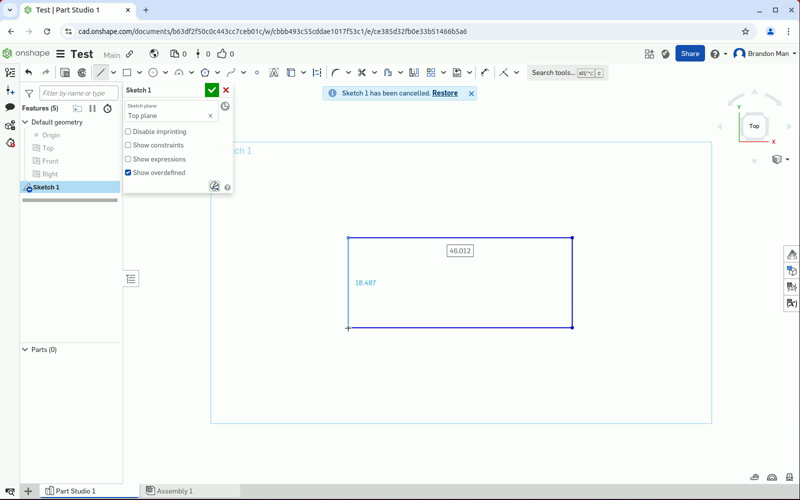
key_up(shift)
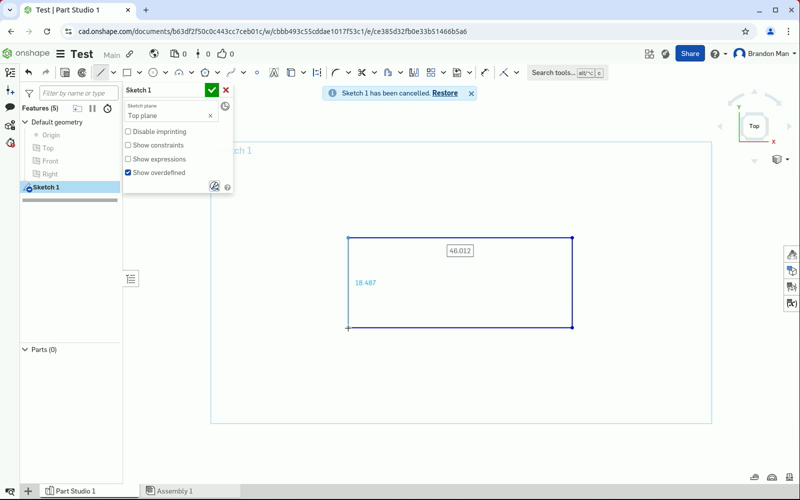
click(348, 327)
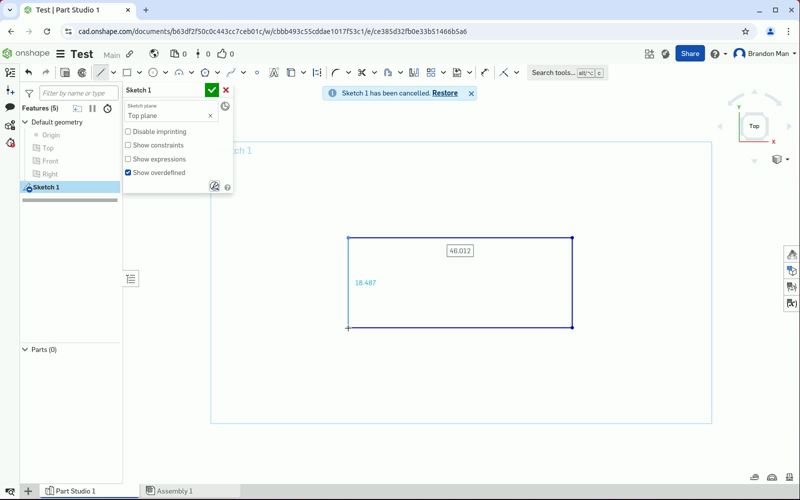
key(esc)
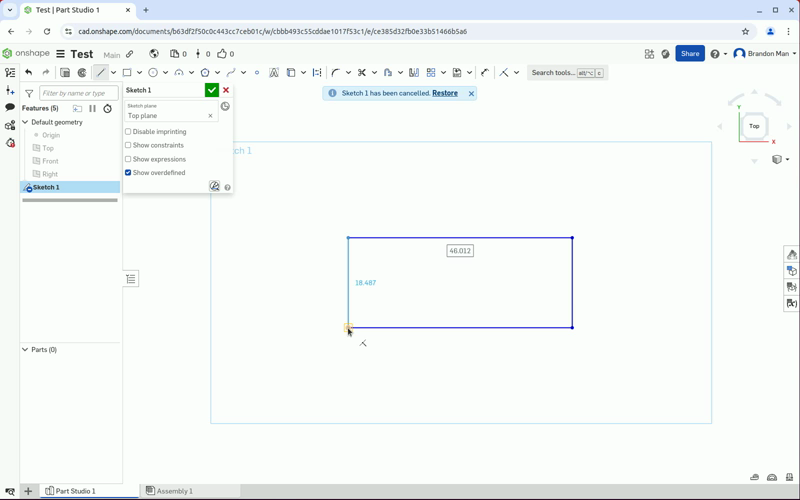
mouse_move(445, 309)
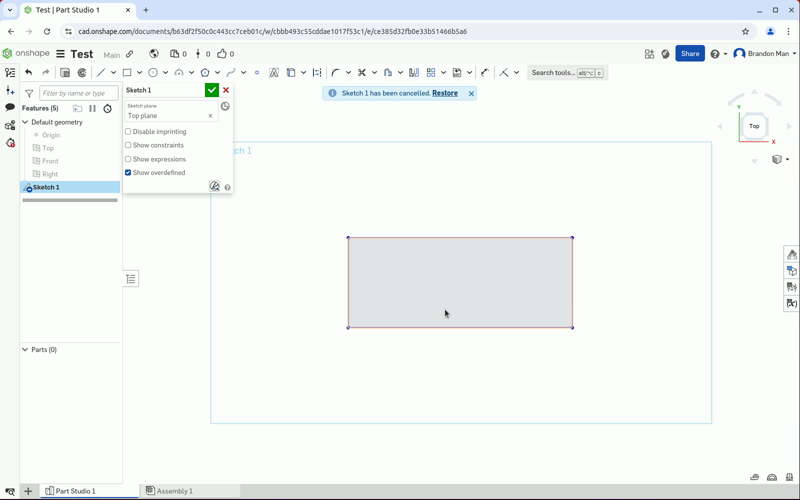
click(445, 309)
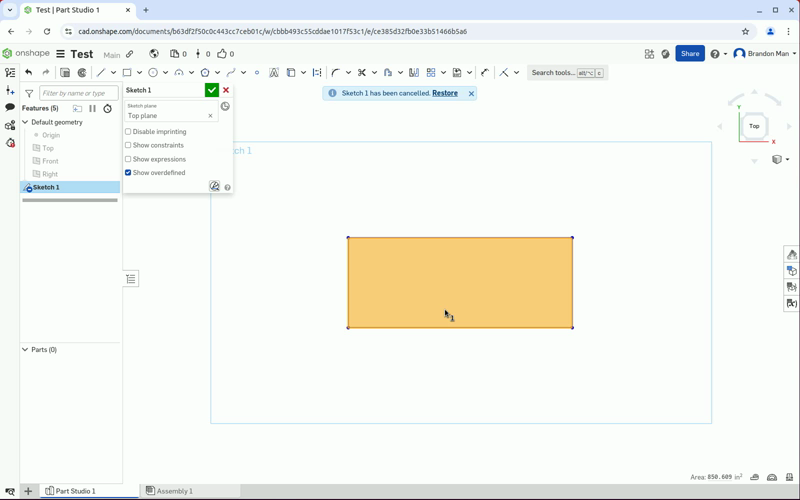
mouse_move(73, 352)
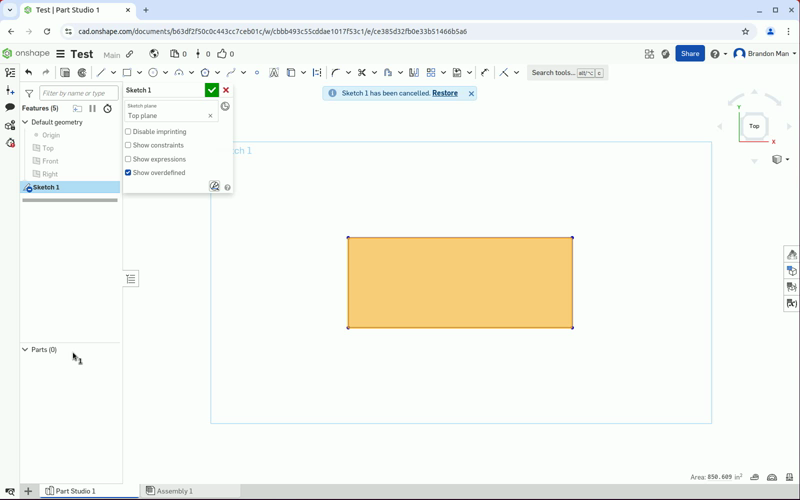
key(shift+y)
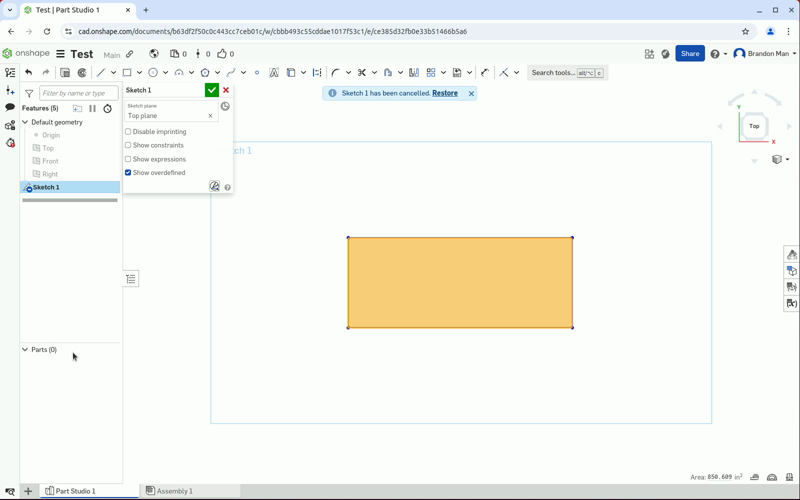
key(shift+e)
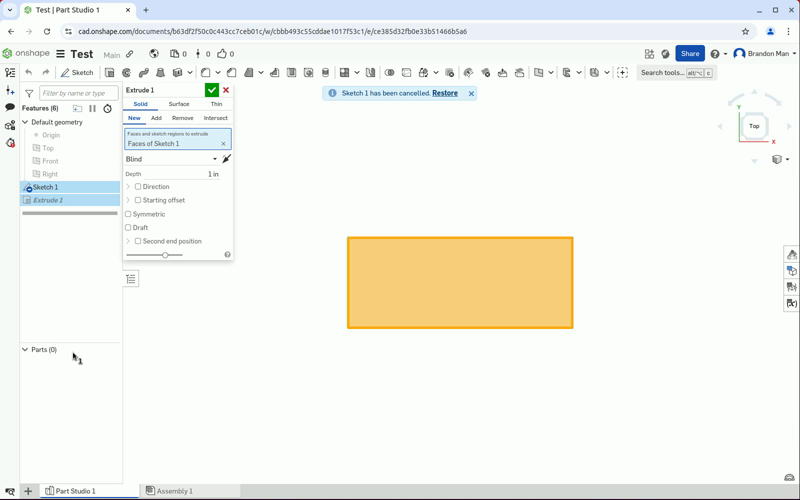
mouse_move(143, 106)
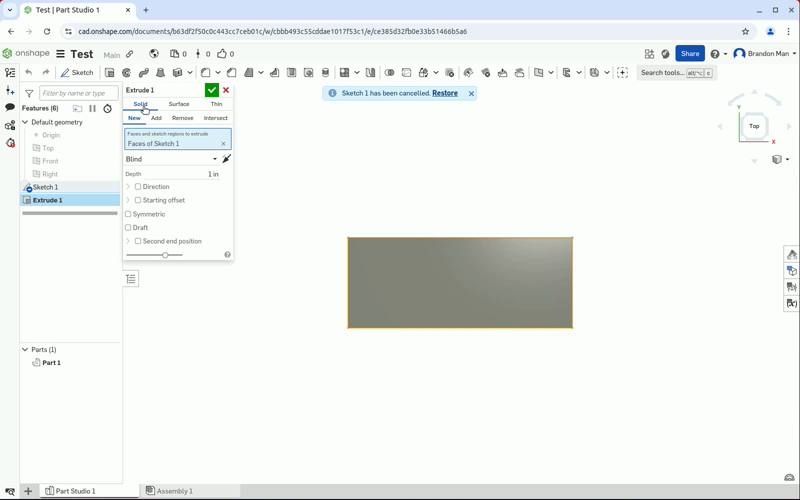
click(143, 106)
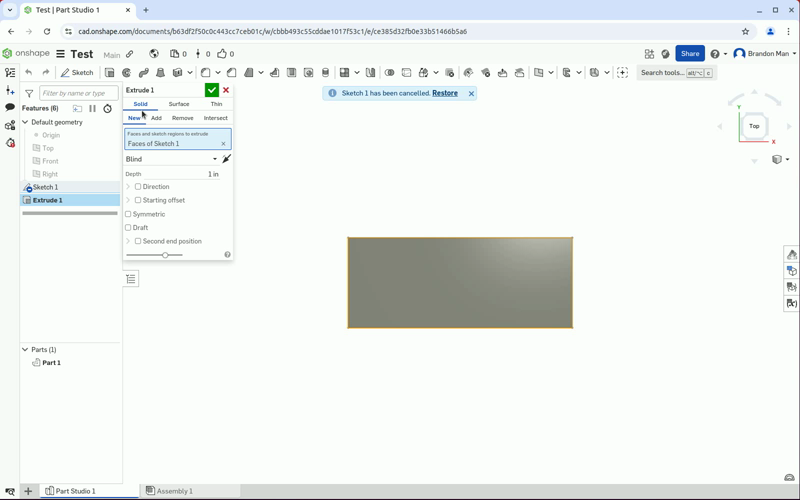
mouse_move(137, 120)
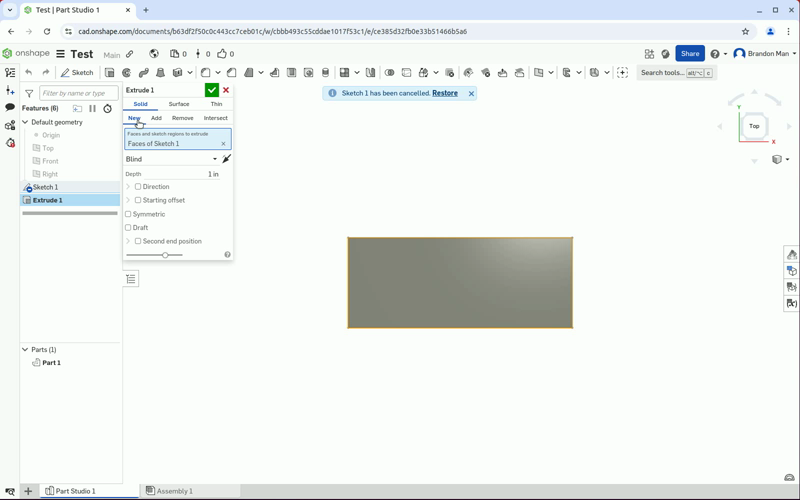
click(137, 120)
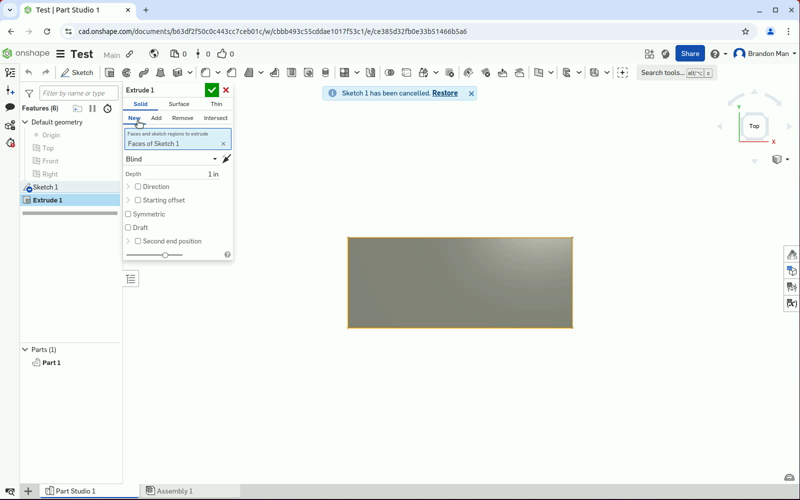
key(tab, 4)
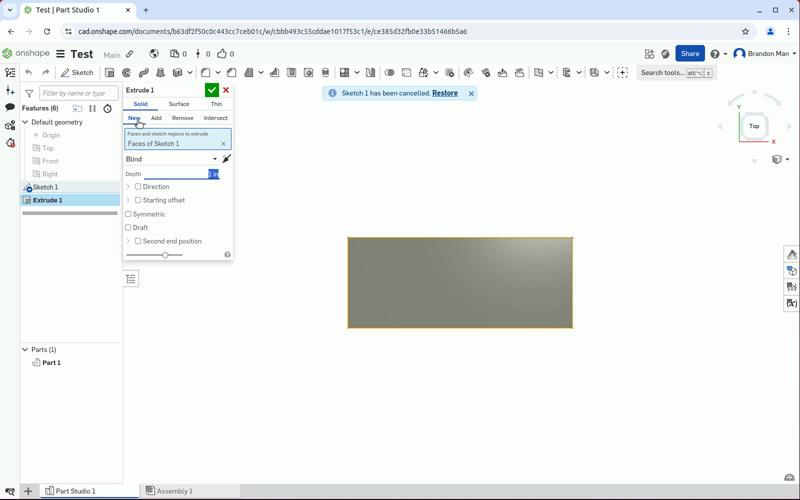
text(4.574)
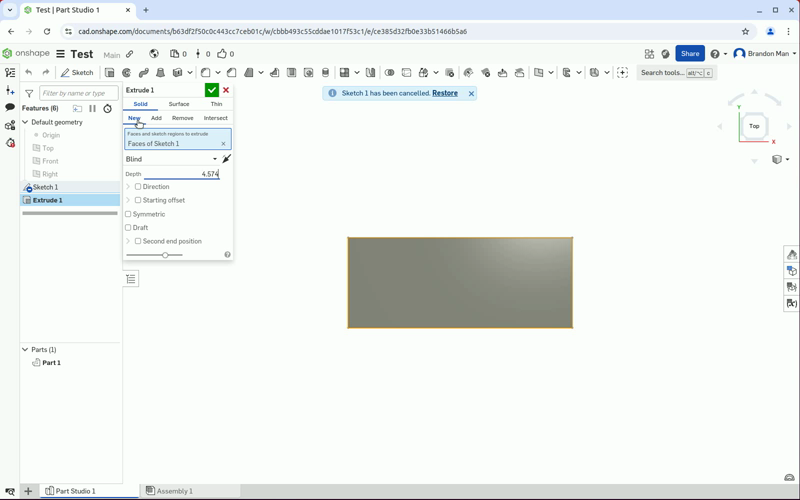
key(enter)
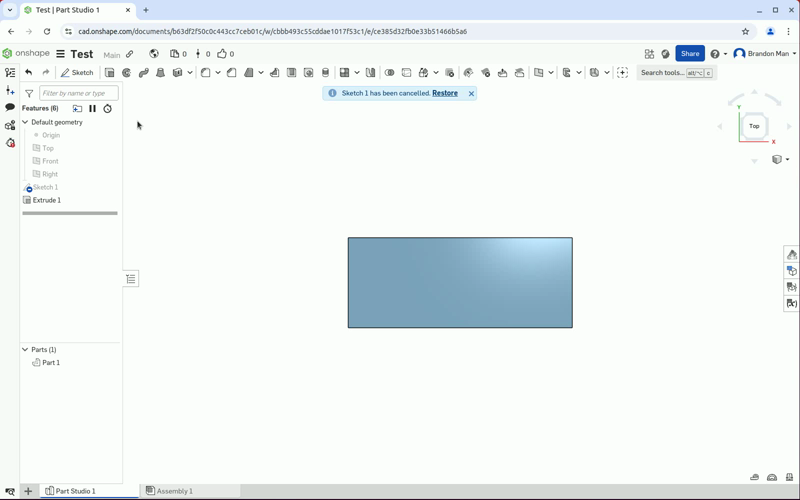
key(shift+h)
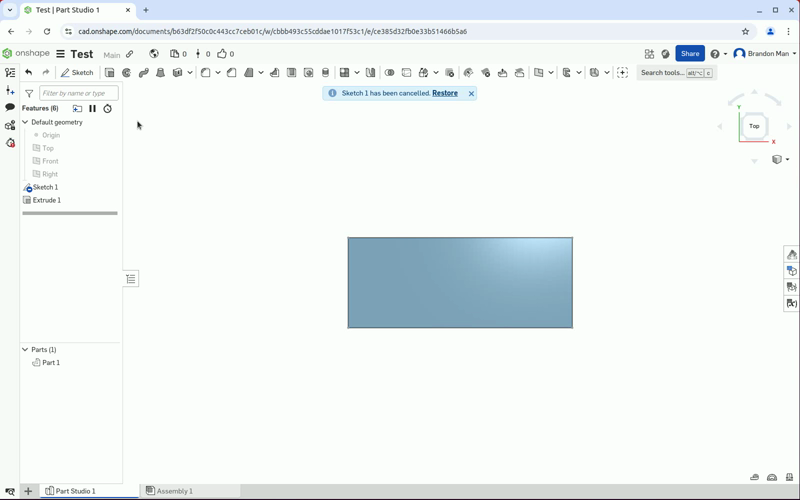
key(shift+h)
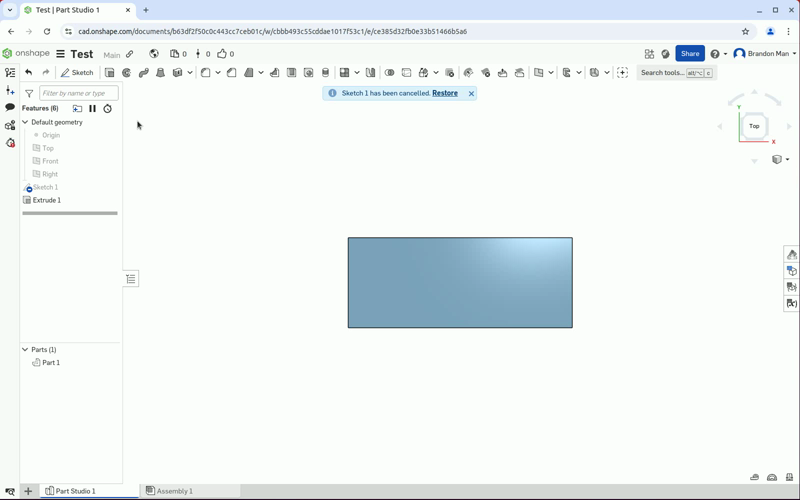
mouse_move(73, 189)
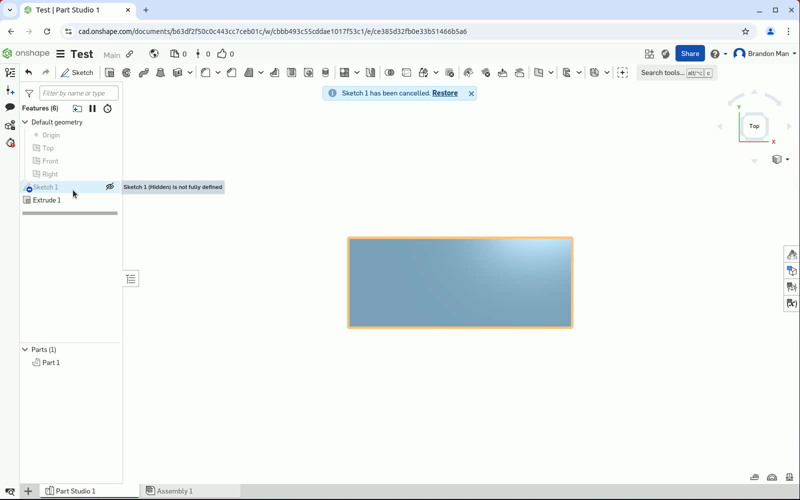
click(73, 189)
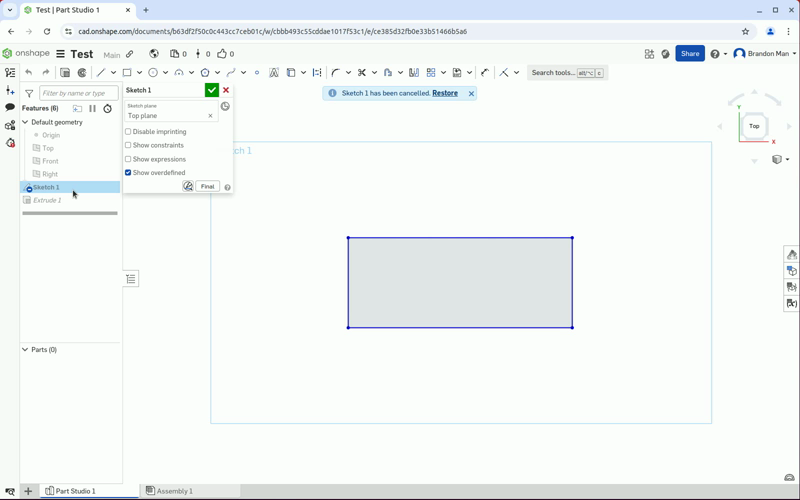
mouse_move(229, 92)
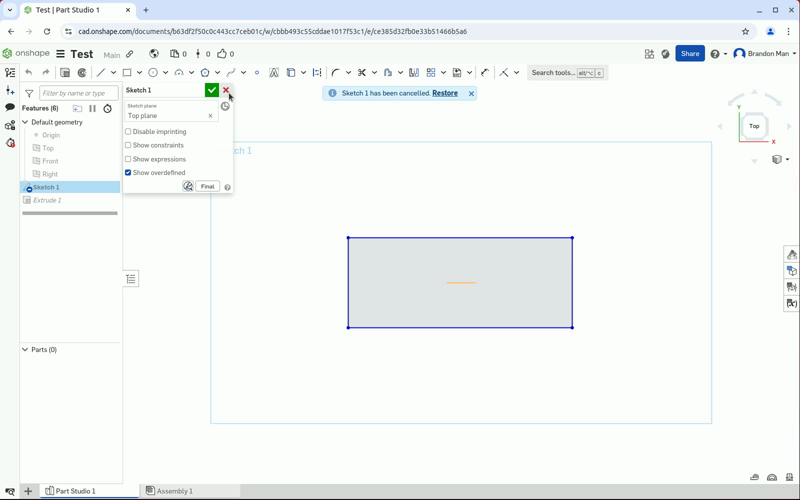
click(229, 92)
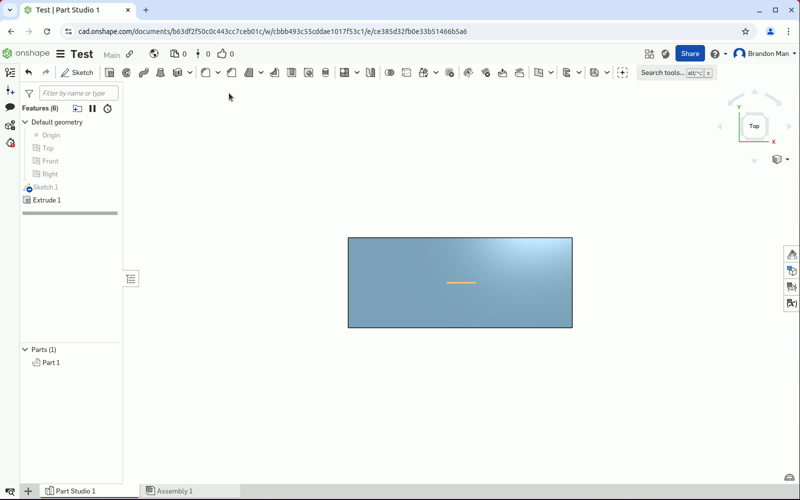
mouse_move(541, 75)
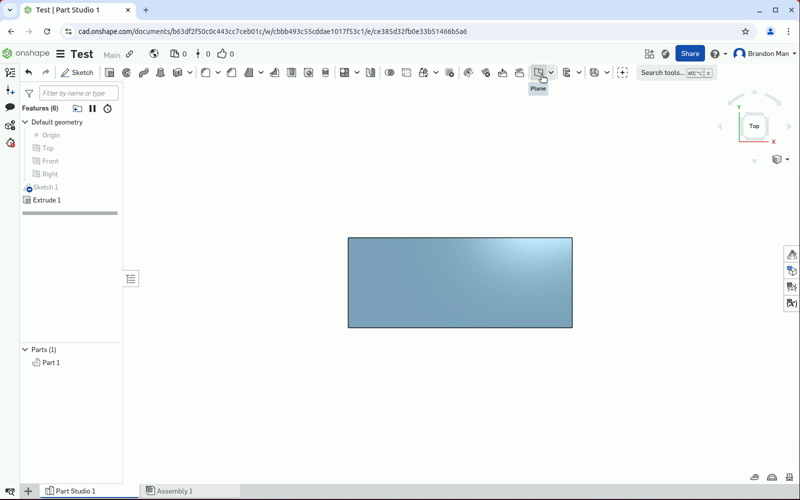
click(541, 75)
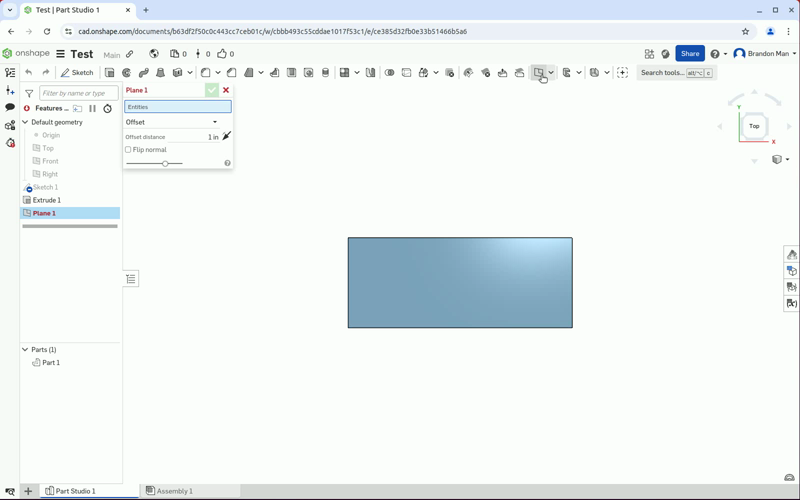
mouse_move(73, 150)
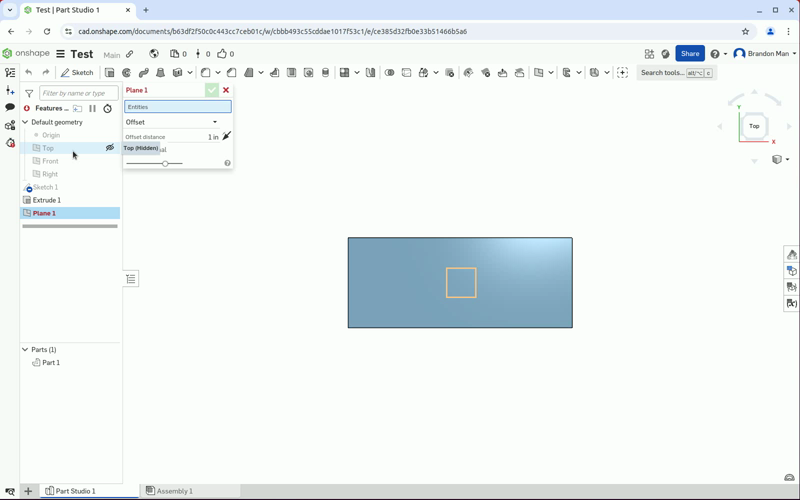
click(73, 150)
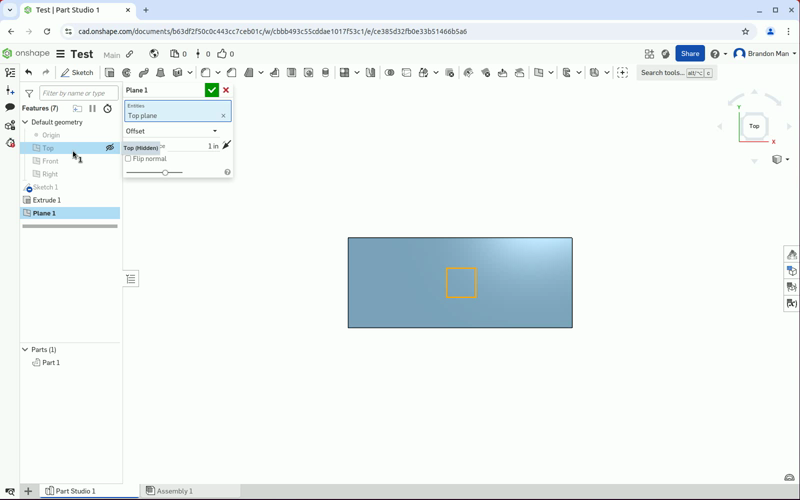
key(tab, 2)
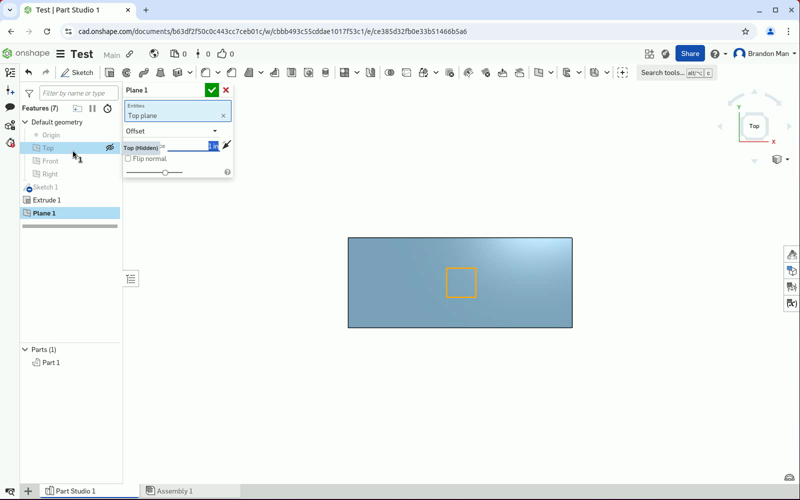
text(4.56)
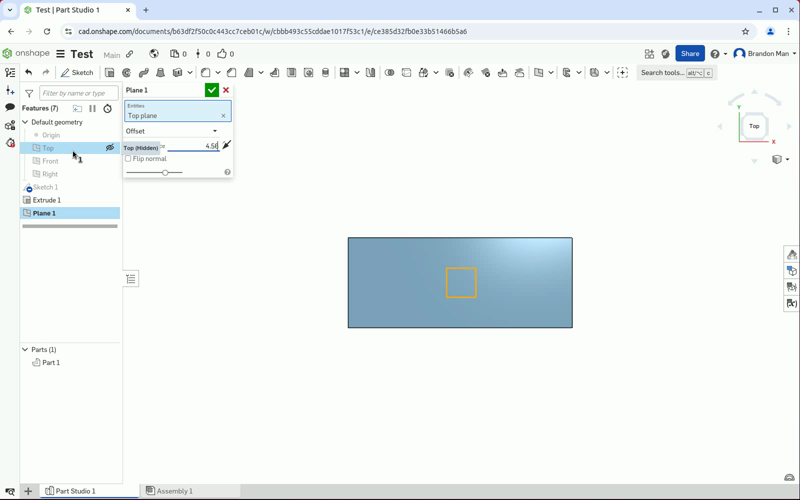
key(enter, 2)
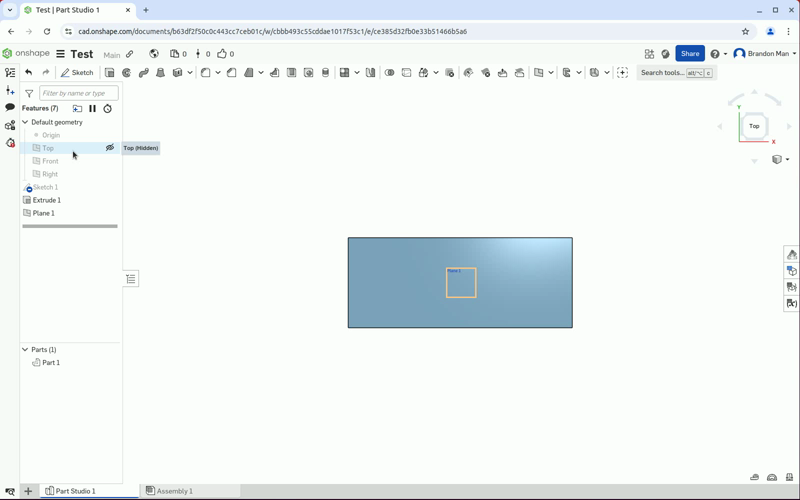
key(shift+s)
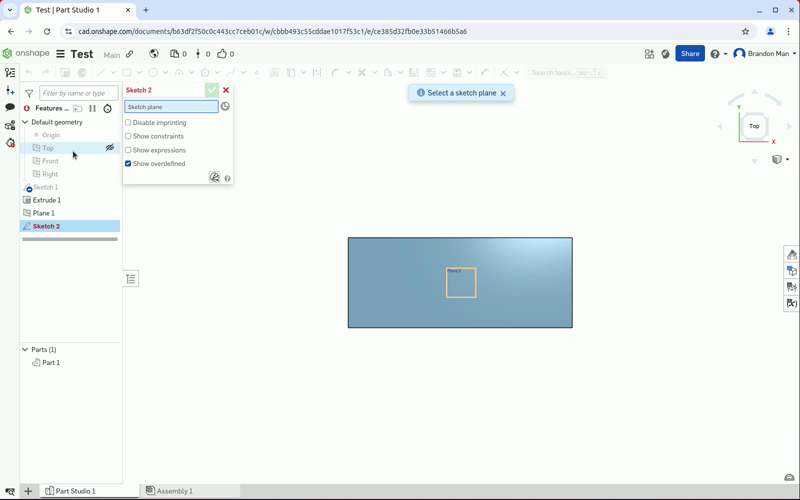
mouse_move(73, 215)
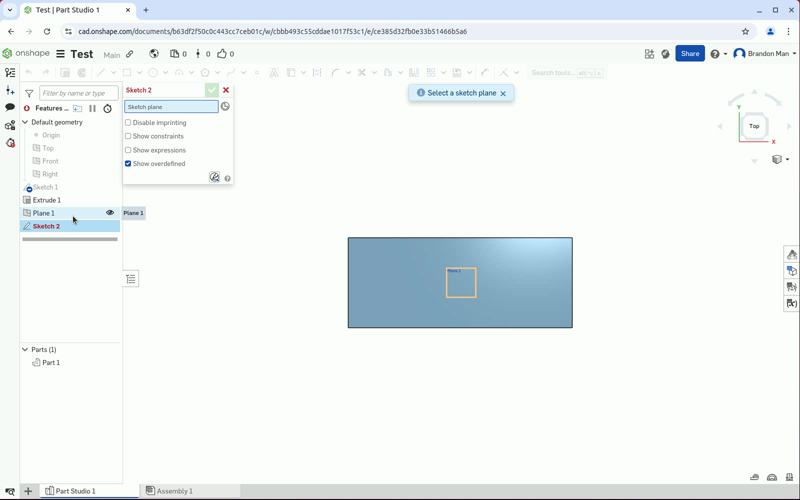
click(73, 215)
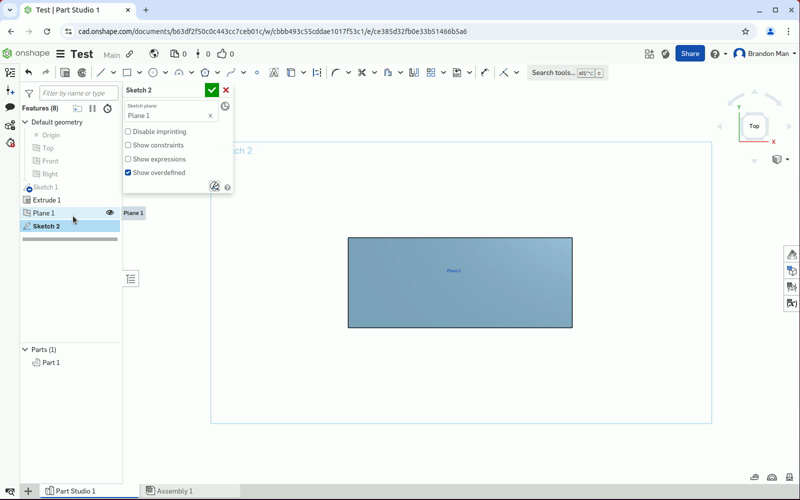
mouse_move(73, 352)
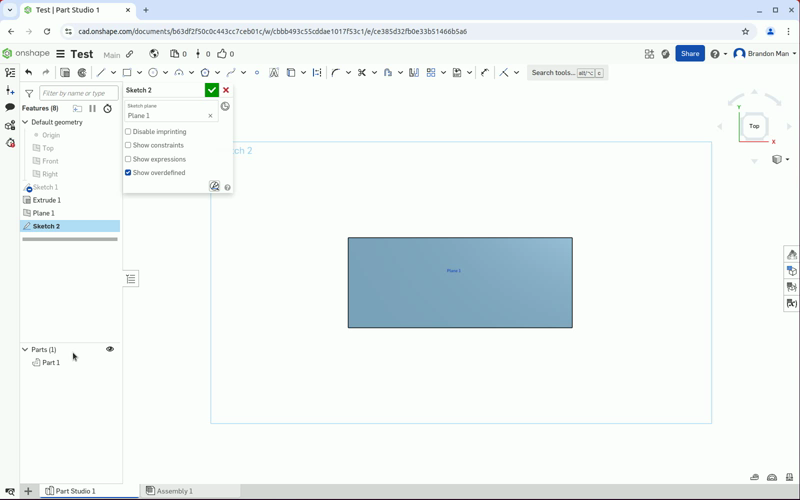
key(y)
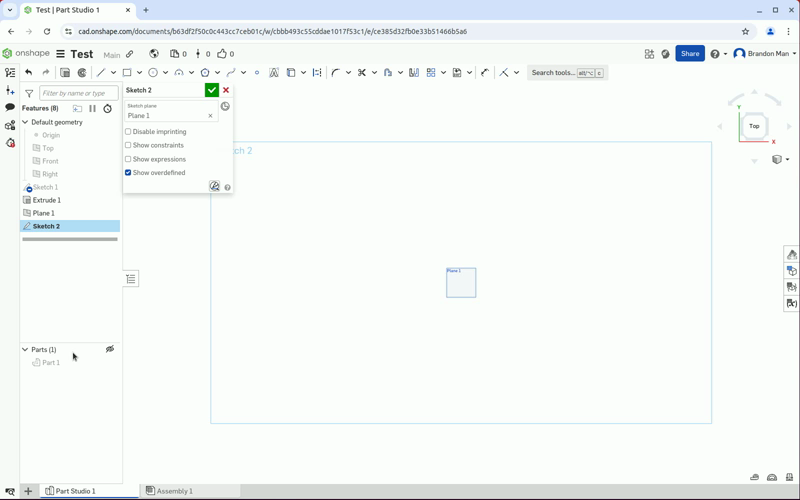
key(l)
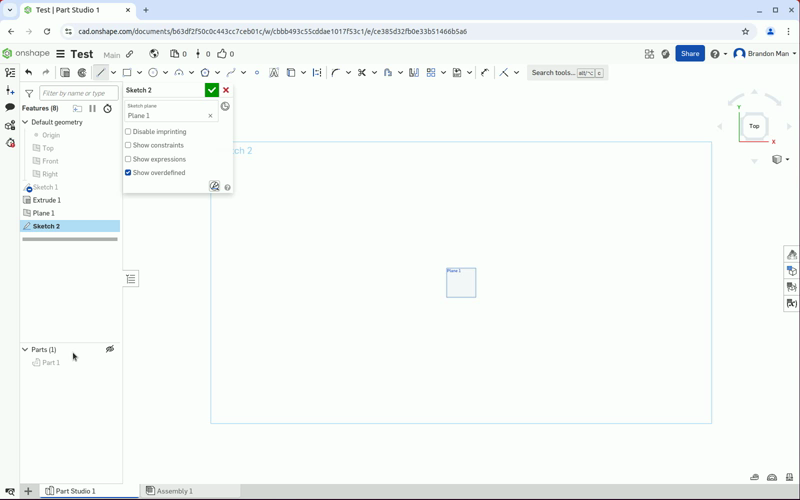
key_down(shift)
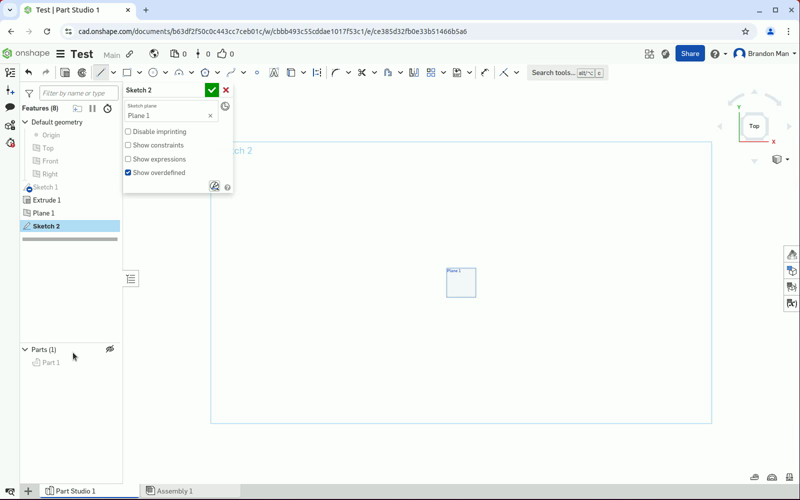
mouse_move(433, 305)
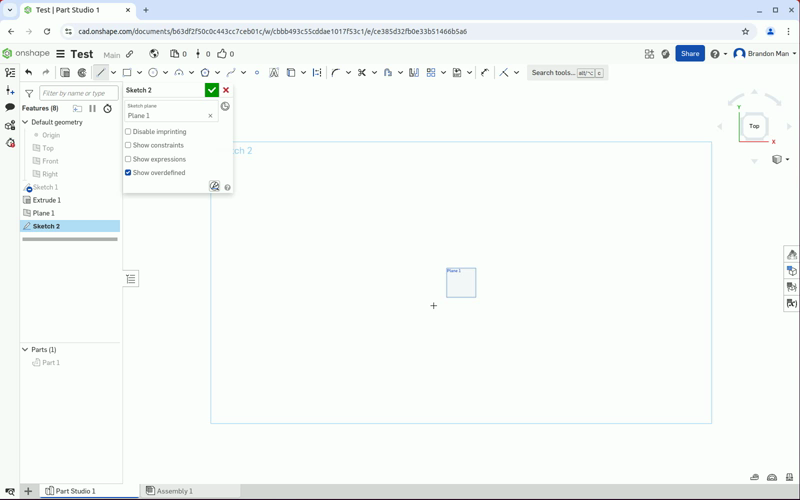
click(433, 305)
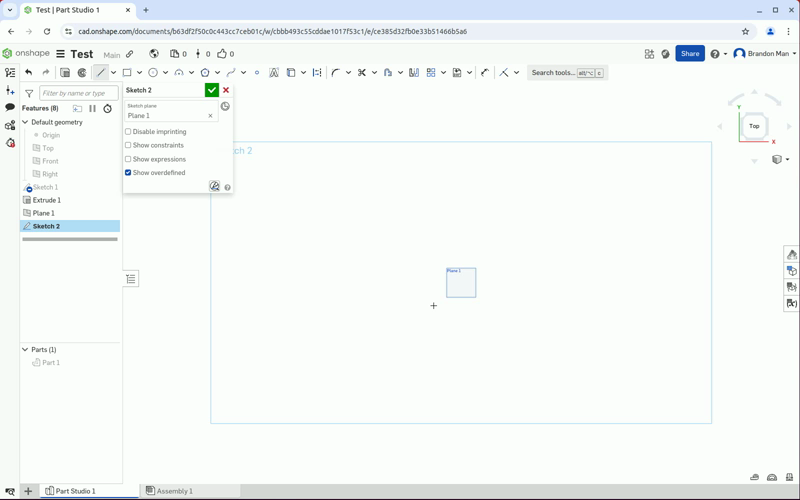
key_up(shift)
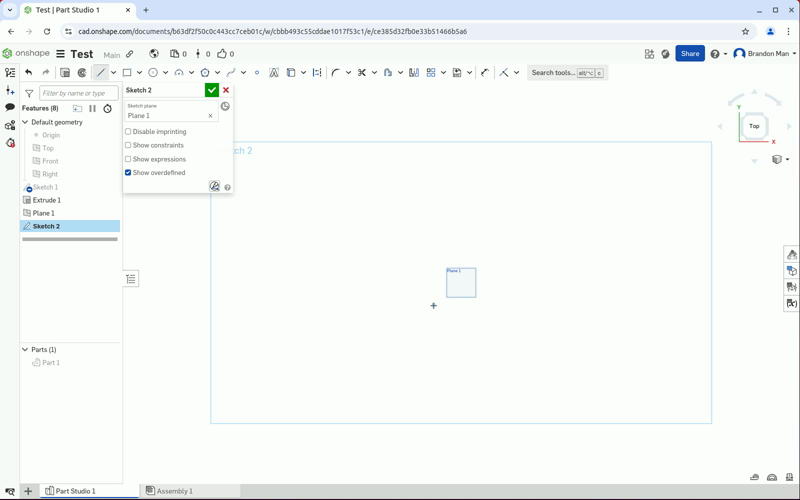
key_down(shift)
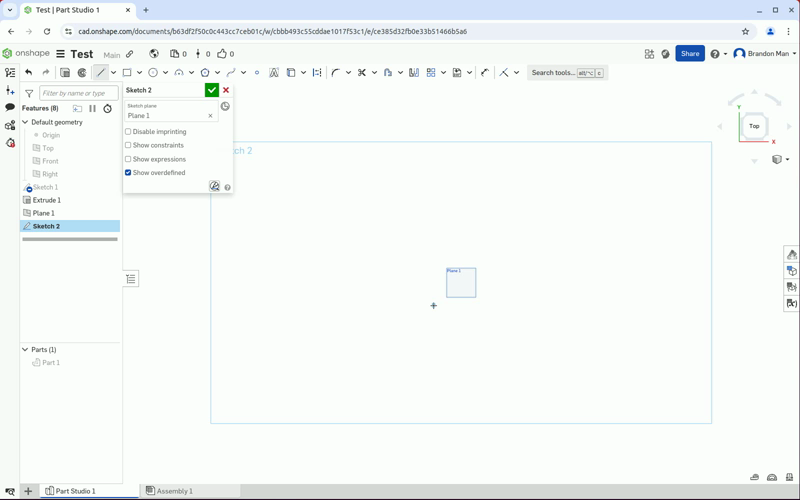
mouse_move(463, 305)
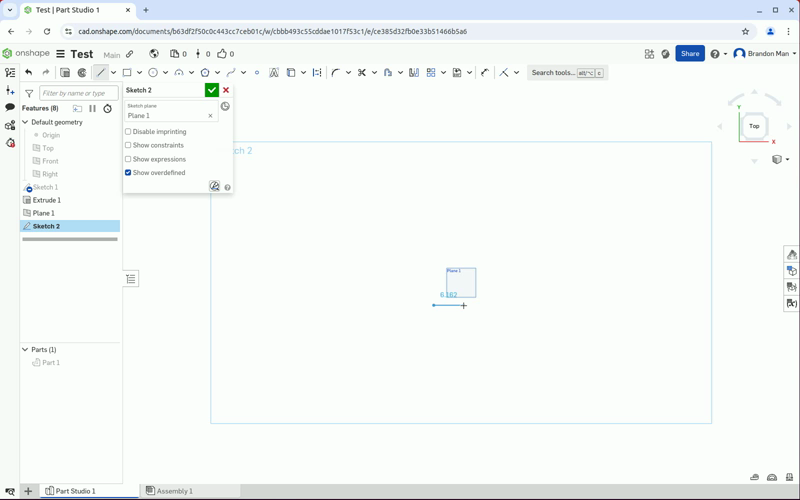
mouse_move(488, 305)
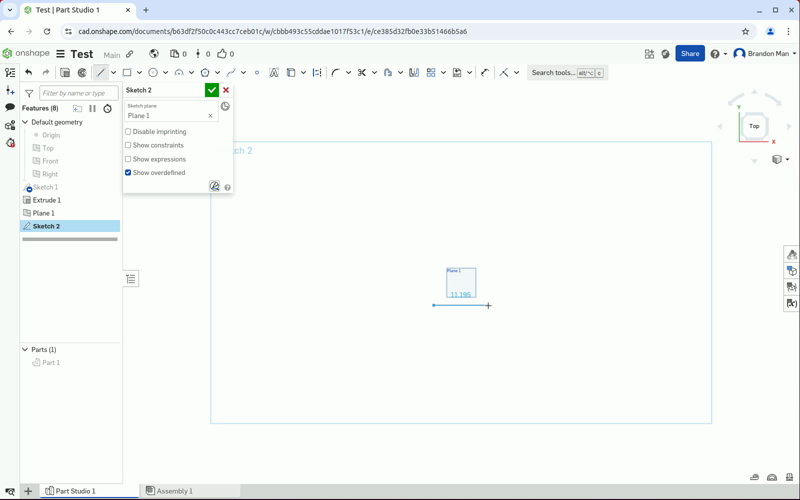
click(488, 305)
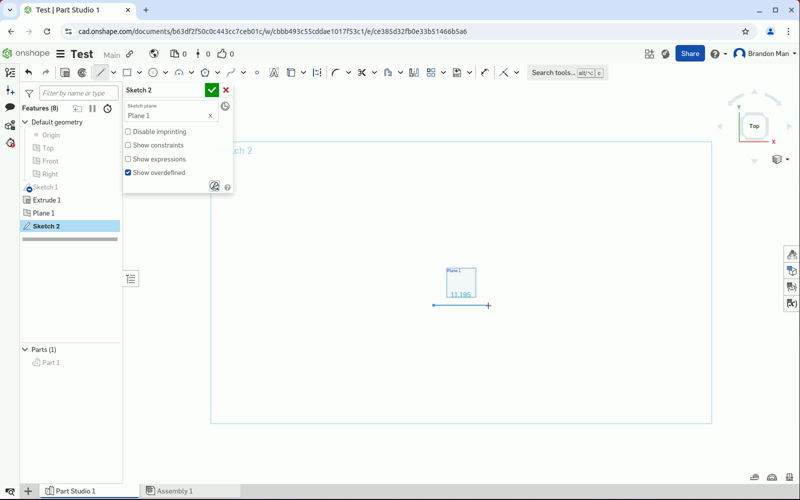
key_up(shift)
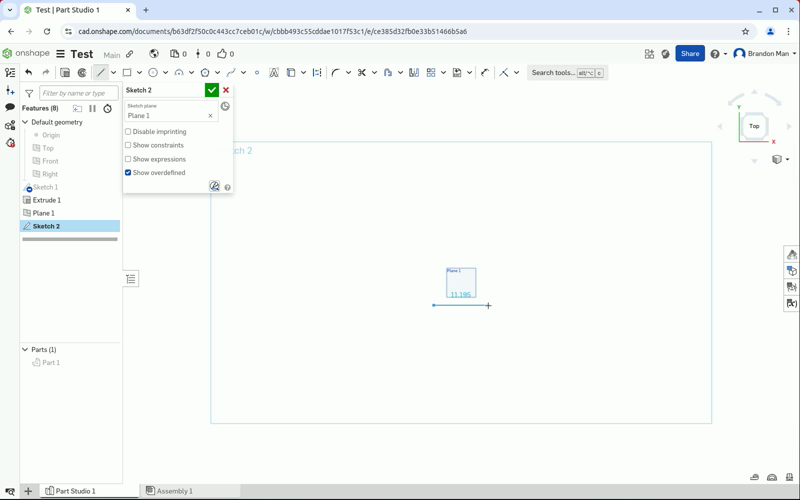
key_down(shift)
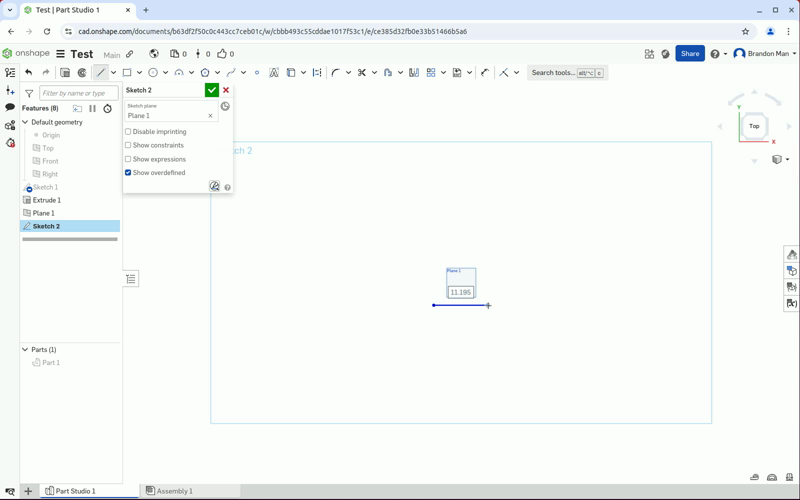
mouse_move(518, 305)
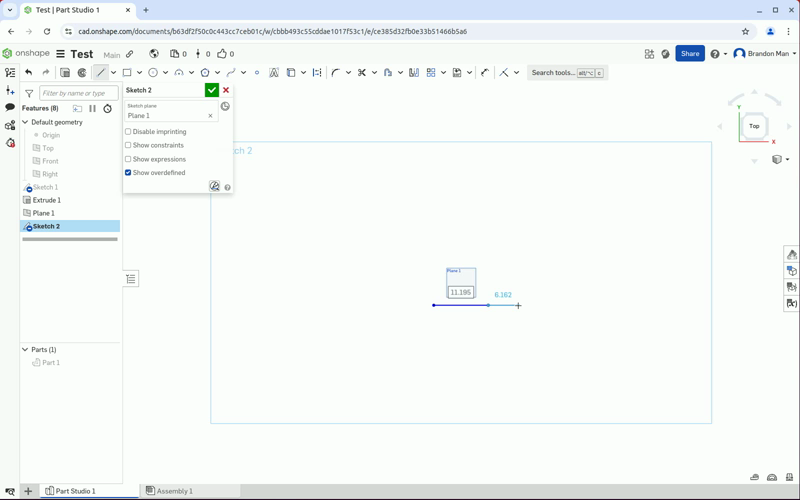
mouse_move(488, 259)
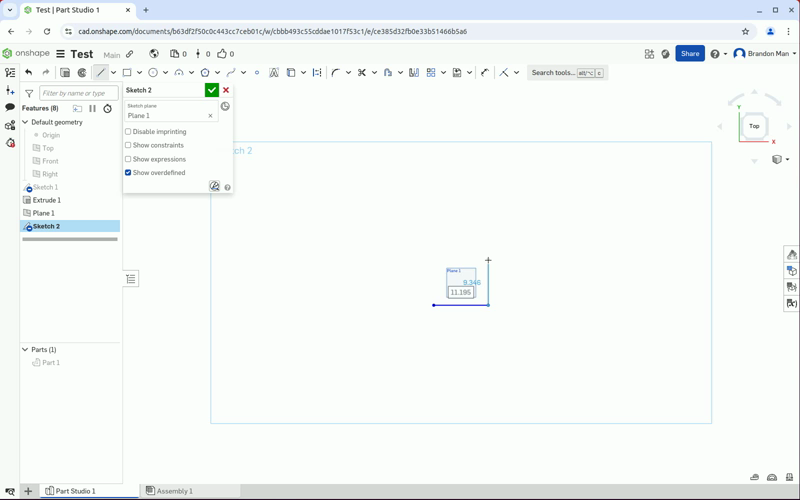
click(488, 259)
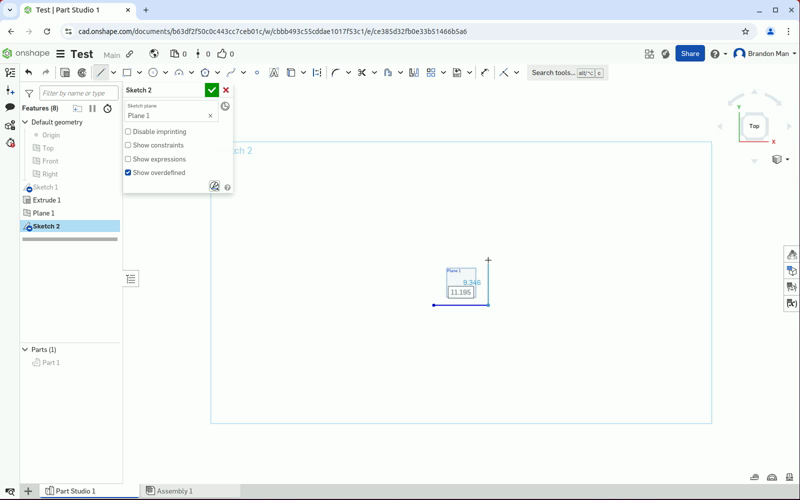
key_up(shift)
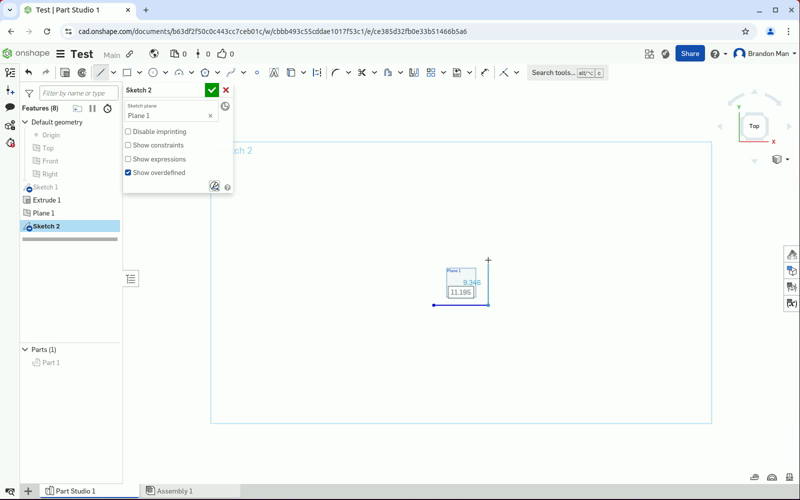
key_down(shift)
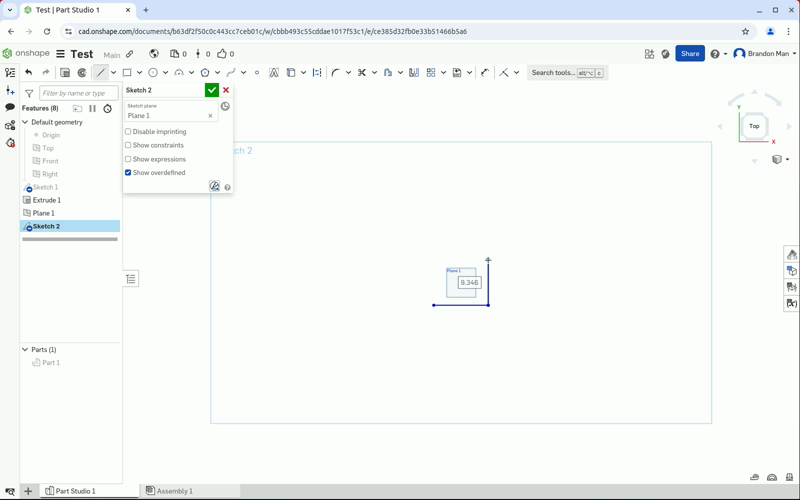
mouse_move(518, 259)
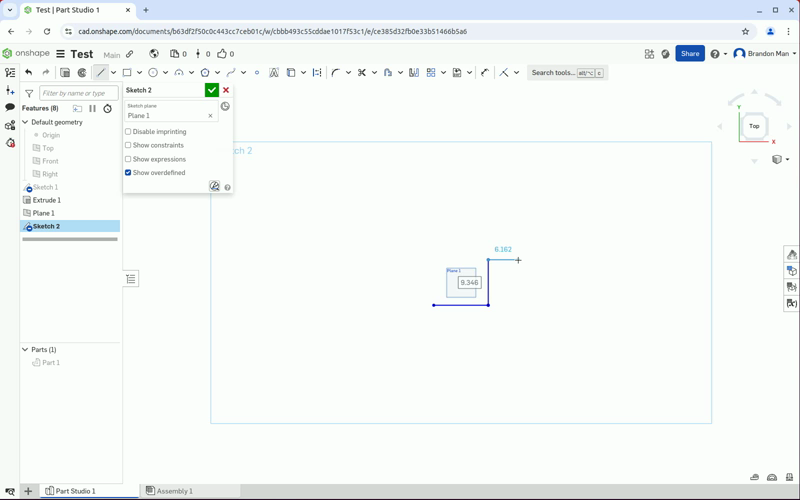
mouse_move(433, 259)
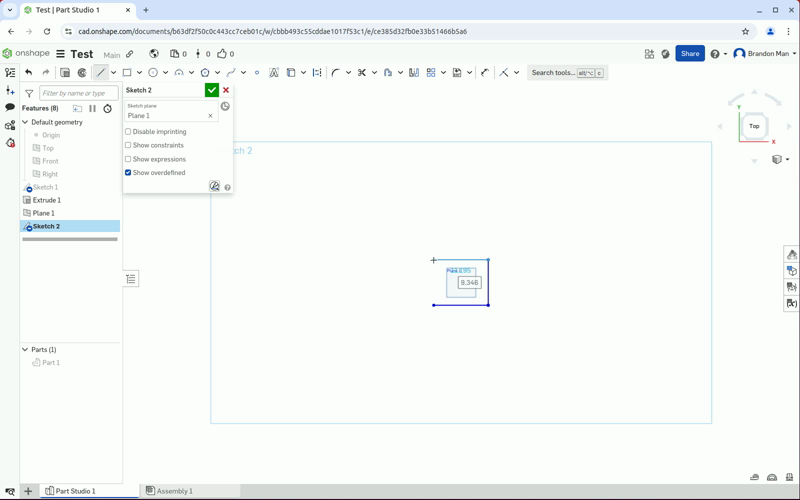
click(433, 259)
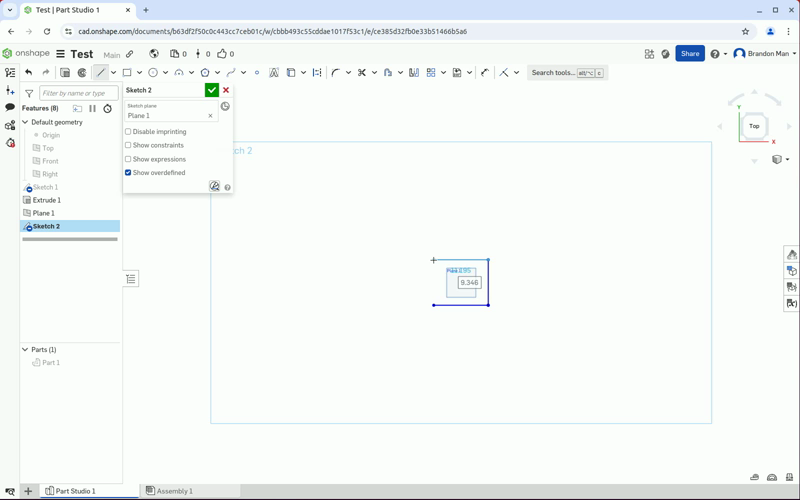
key_up(shift)
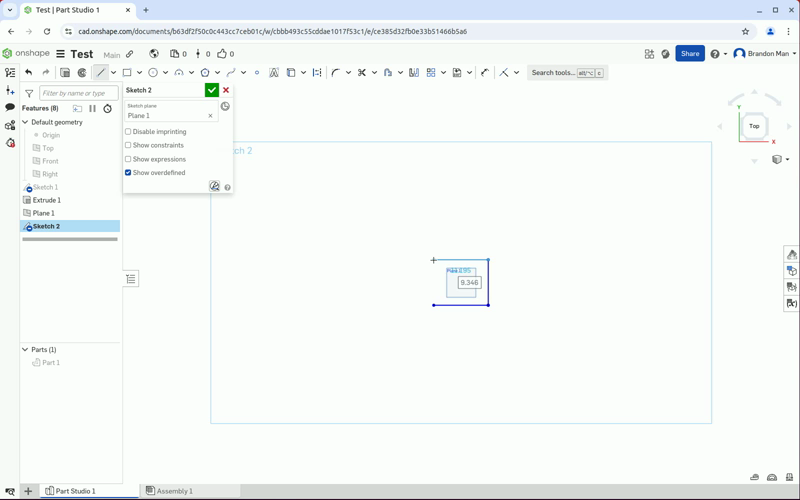
mouse_move(463, 259)
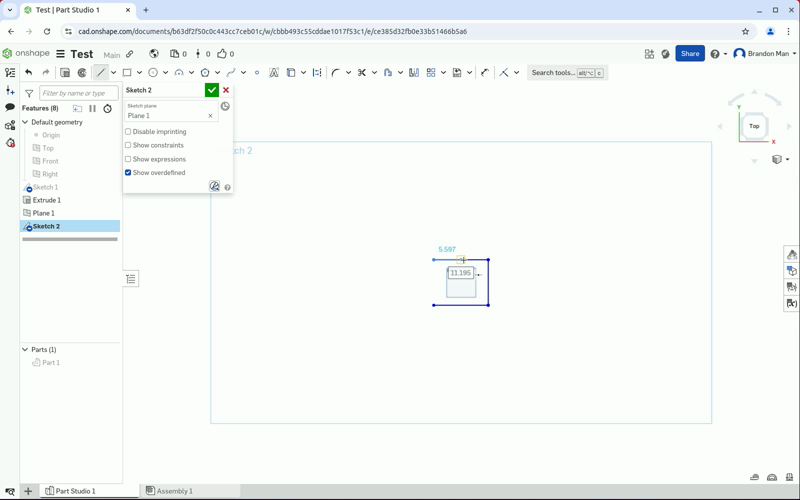
key_down(shift)
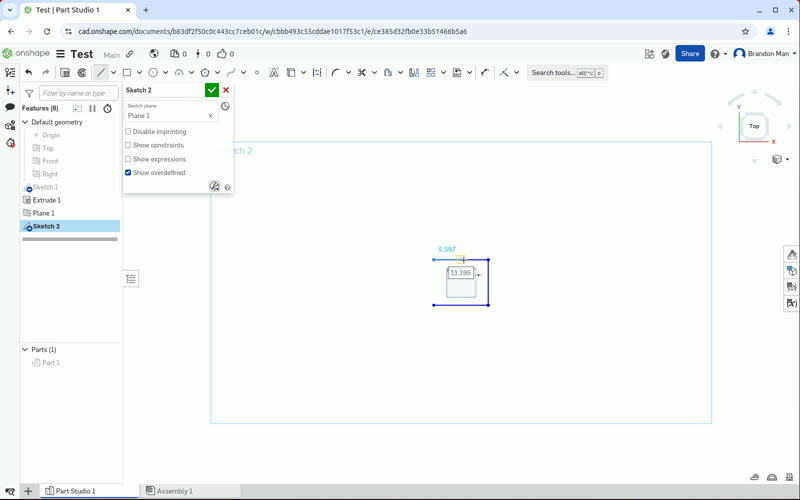
mouse_move(433, 305)
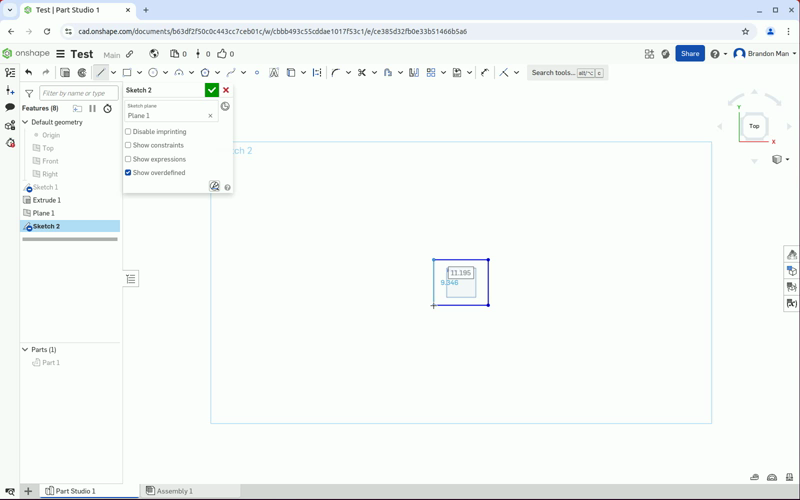
key_up(shift)
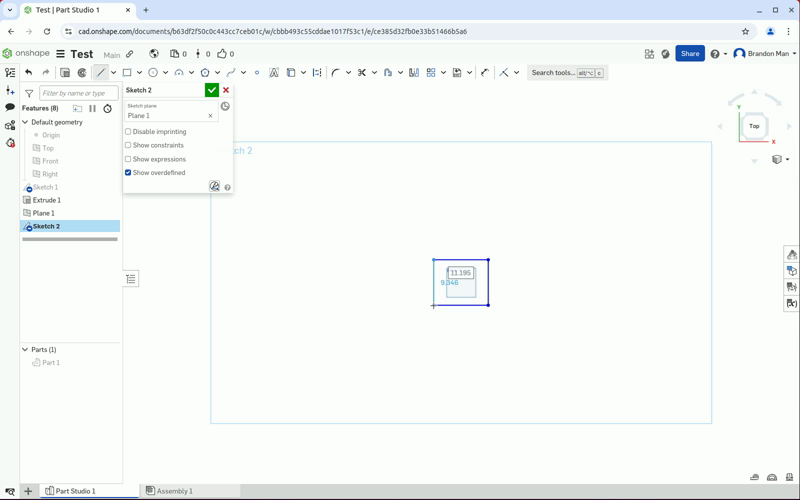
click(433, 305)
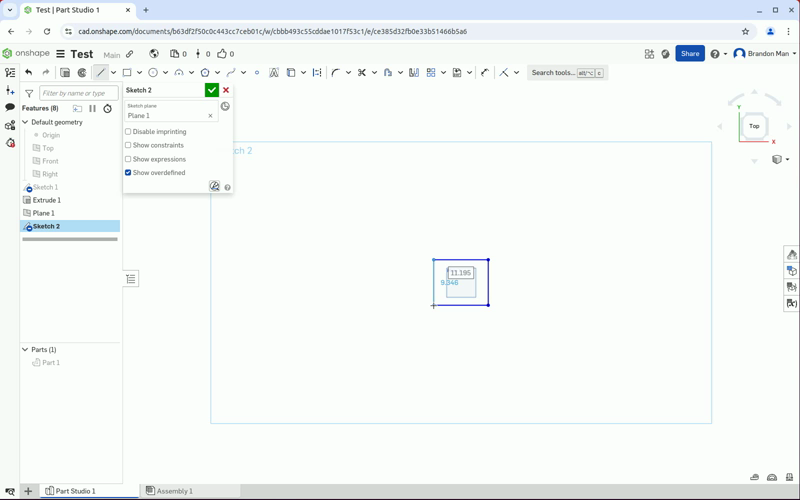
key(esc)
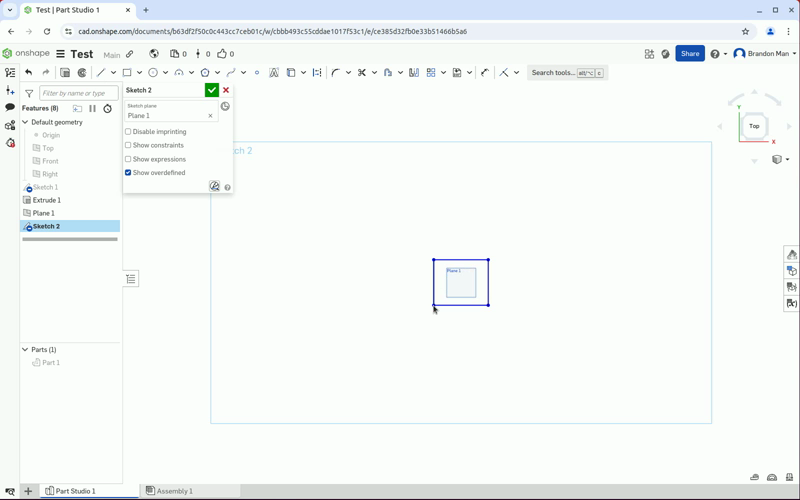
mouse_move(485, 297)
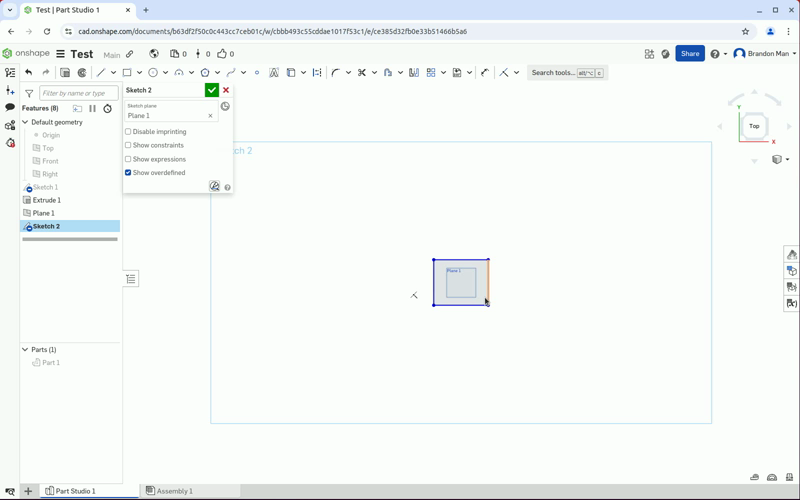
click(485, 297)
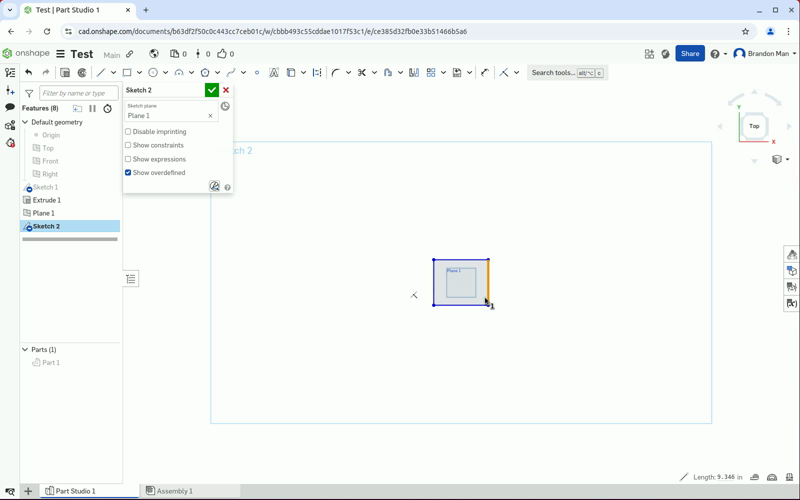
mouse_move(73, 352)
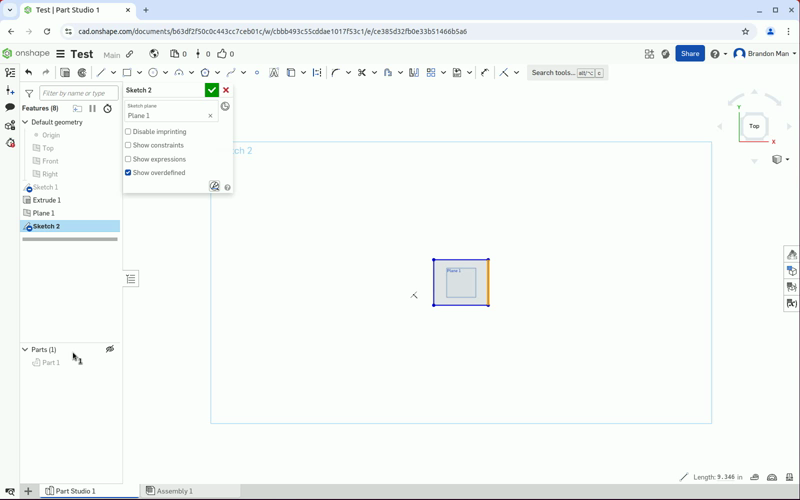
key(shift+y)
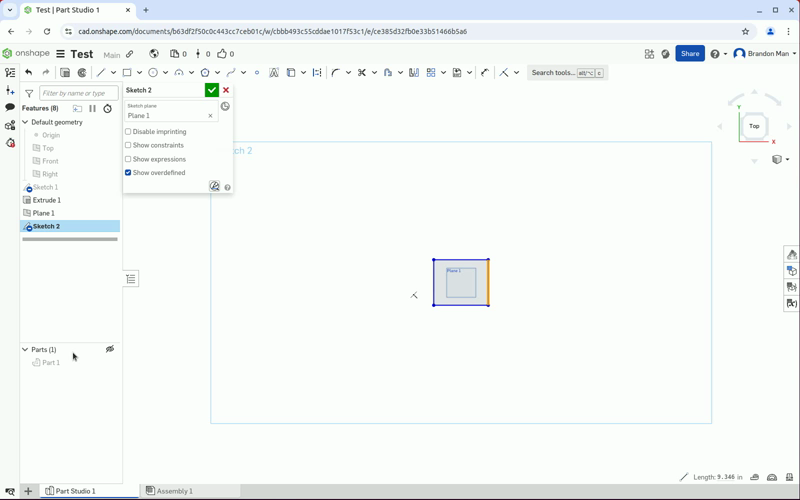
key(shift+e)
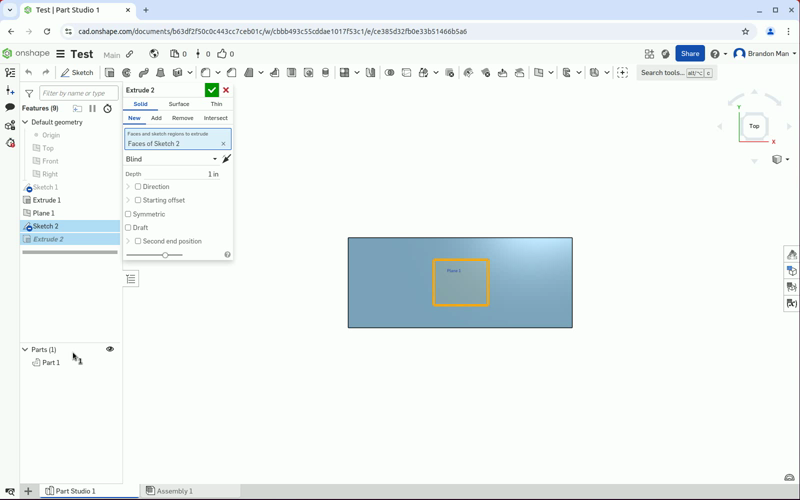
mouse_move(143, 106)
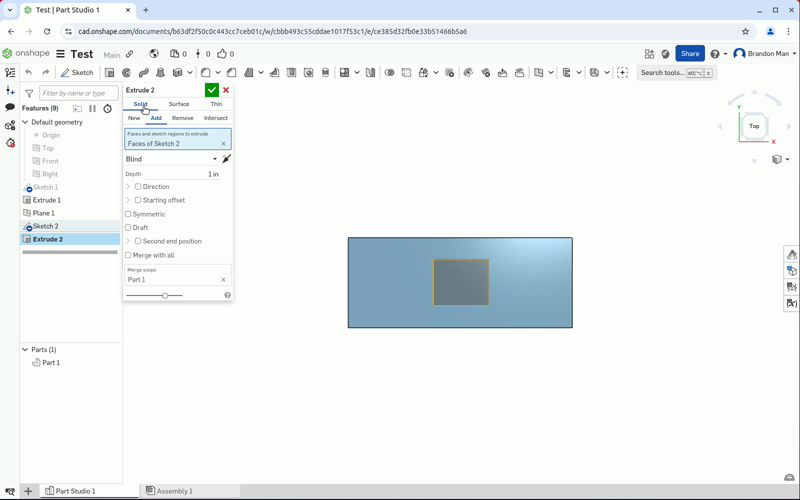
click(143, 106)
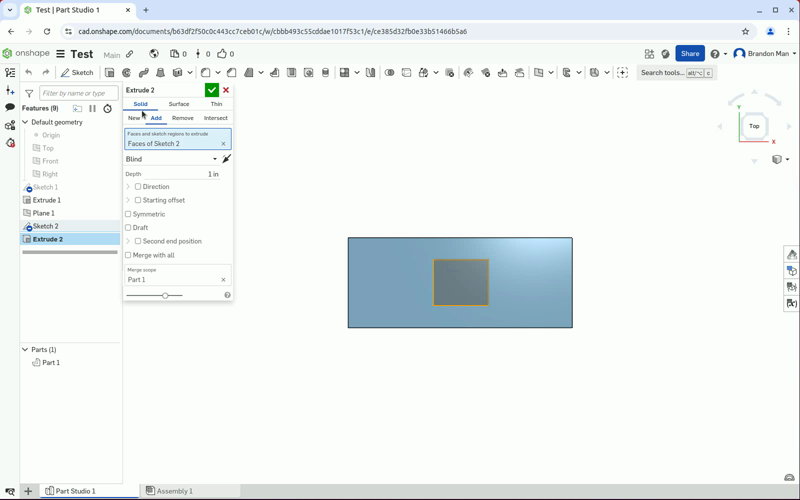
mouse_move(137, 120)
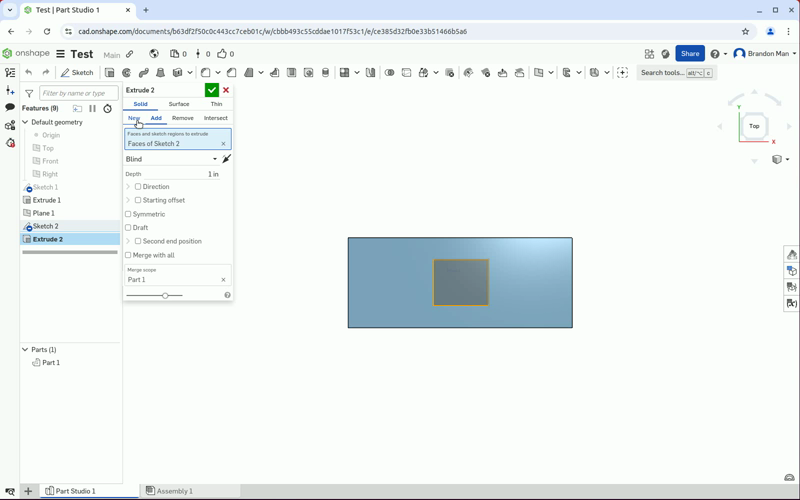
click(137, 120)
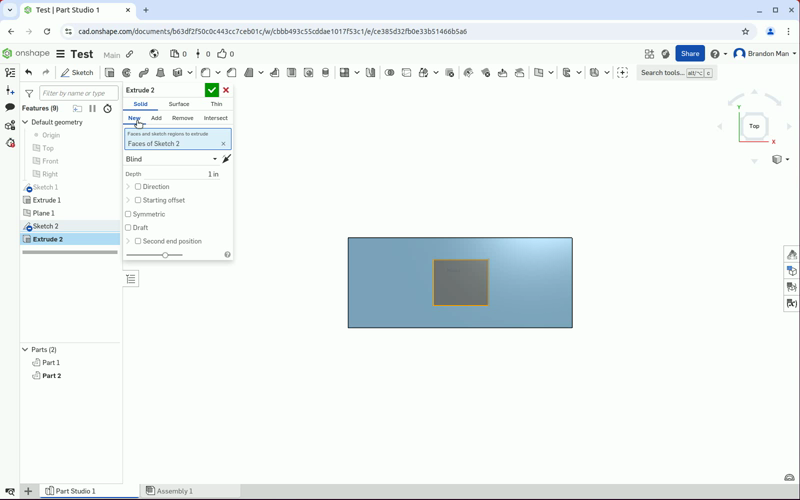
key(tab, 4)
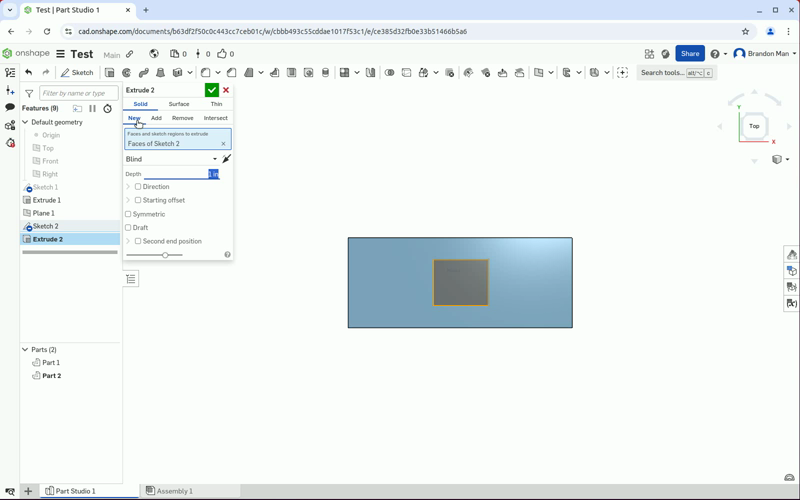
text(7.462)
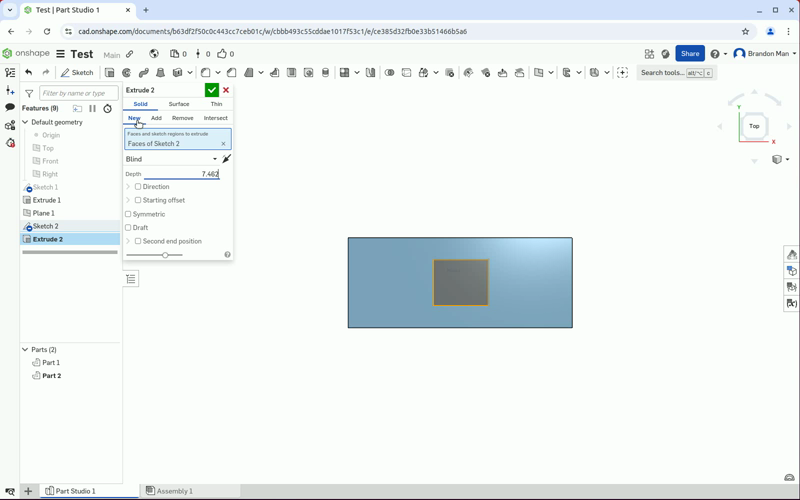
key(enter)
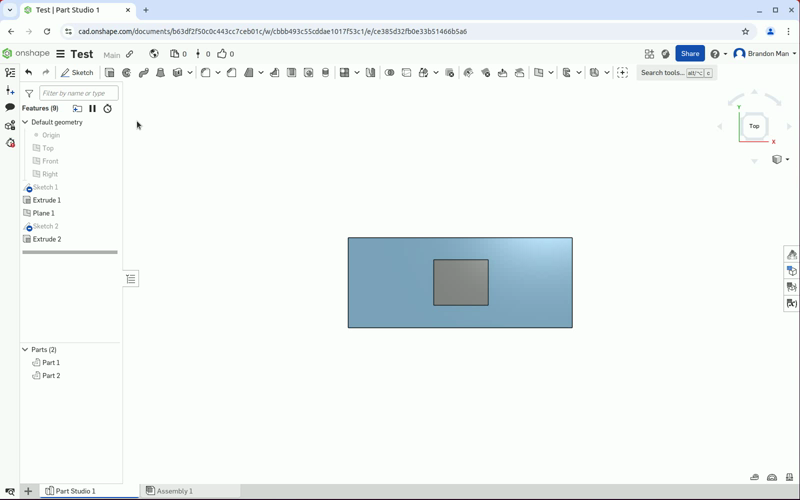
key(shift+h)
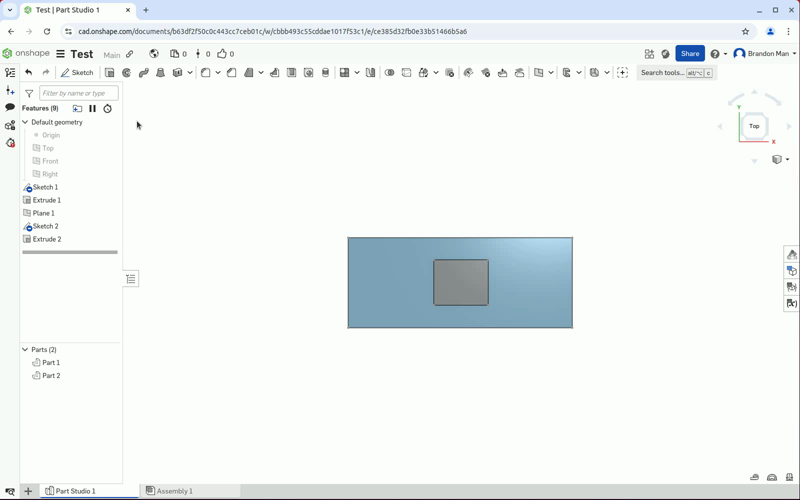
key(shift+h)
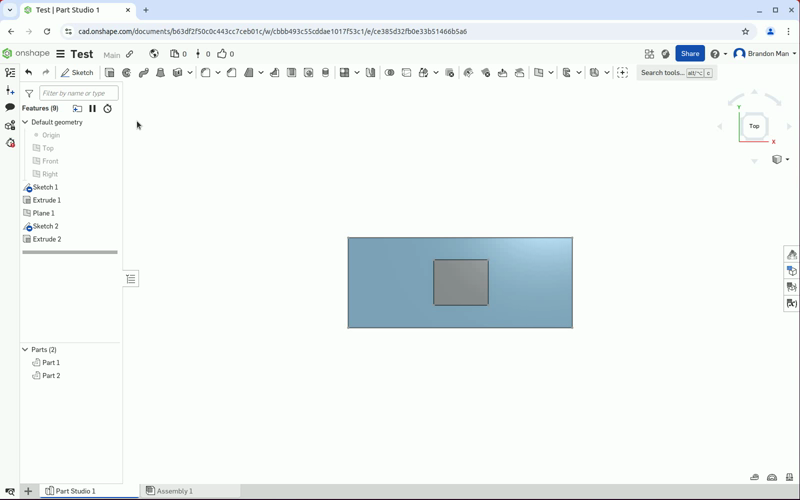
key(shift+7)
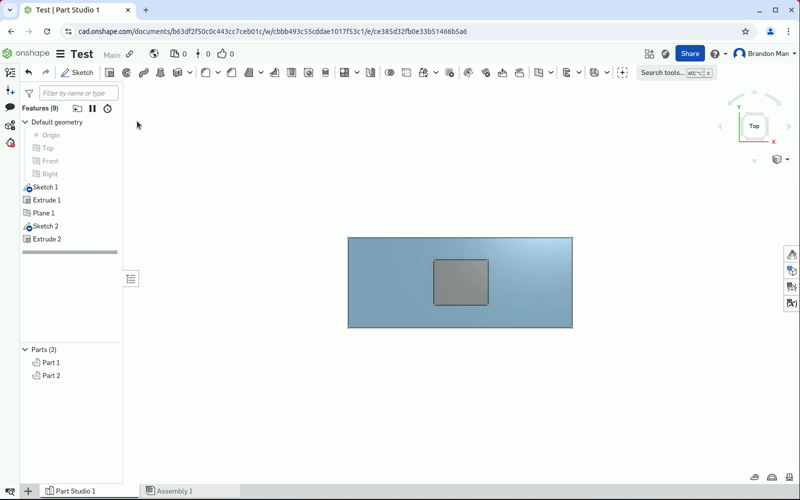
key(up, 3)
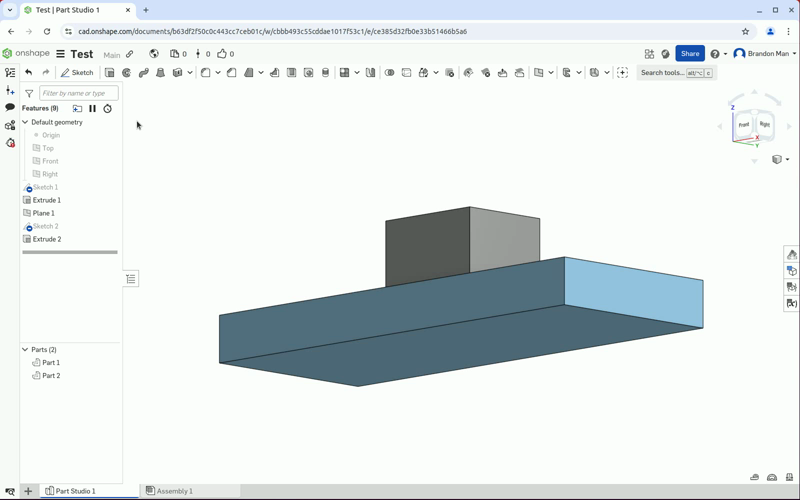
key(left, 3)
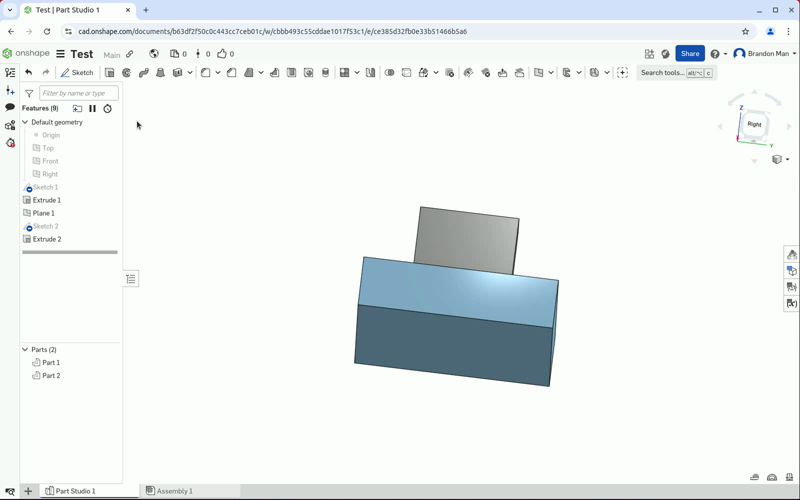
key(right, 3)
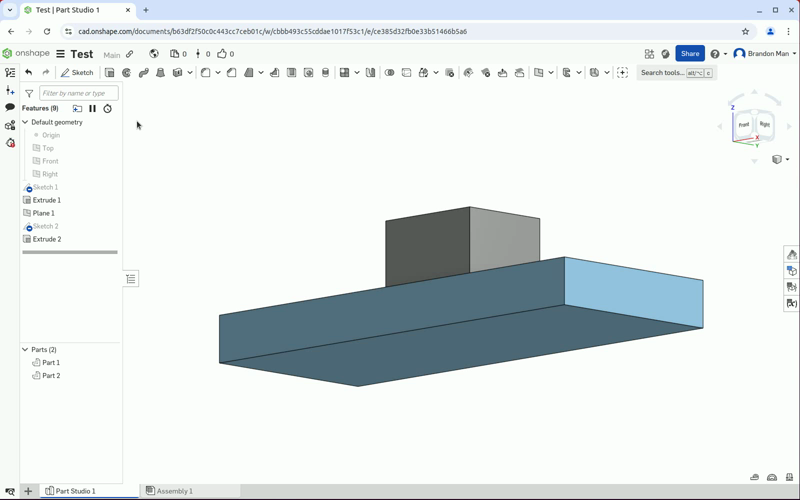
key(down, 3)
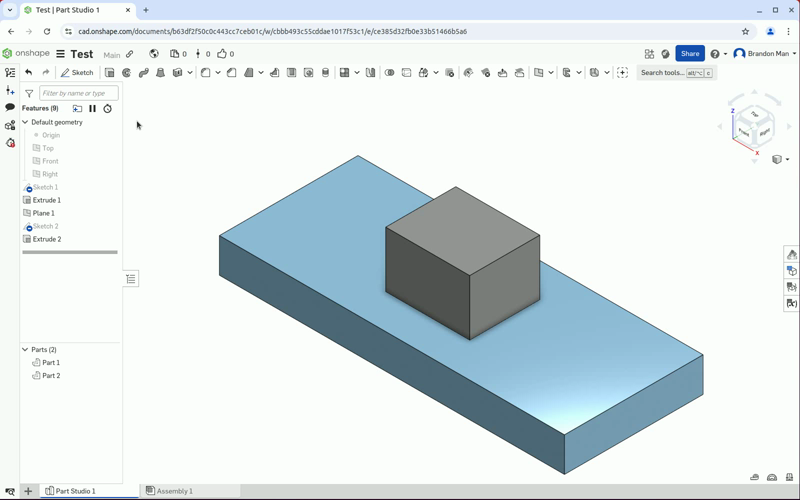
mouse_move(73, 189)
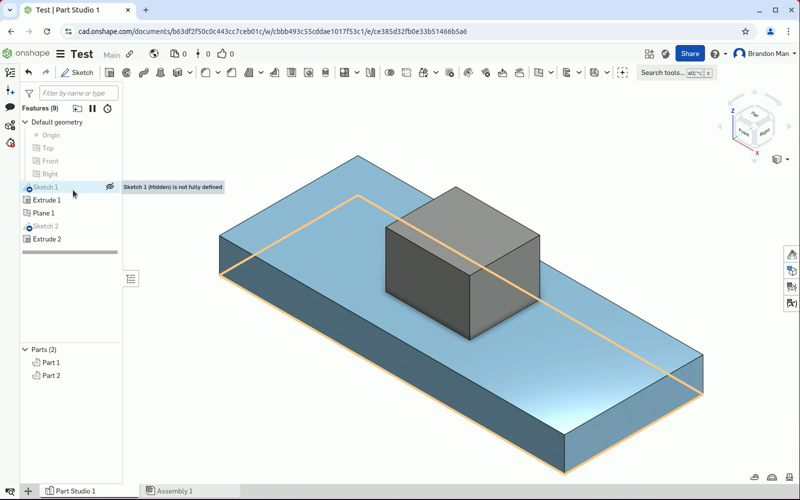
click(73, 189)